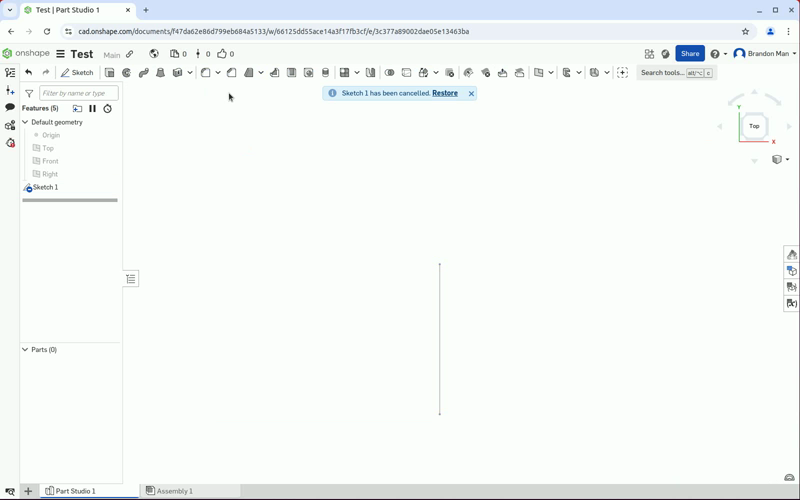
key(shift+h)
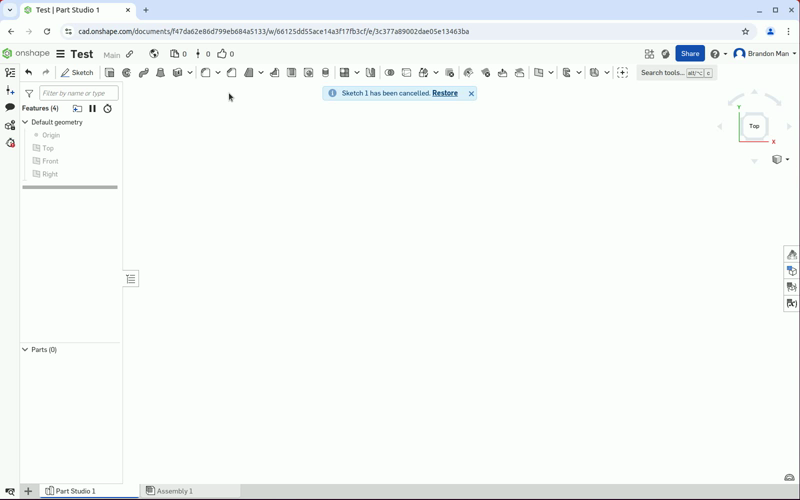
mouse_move(73, 352)
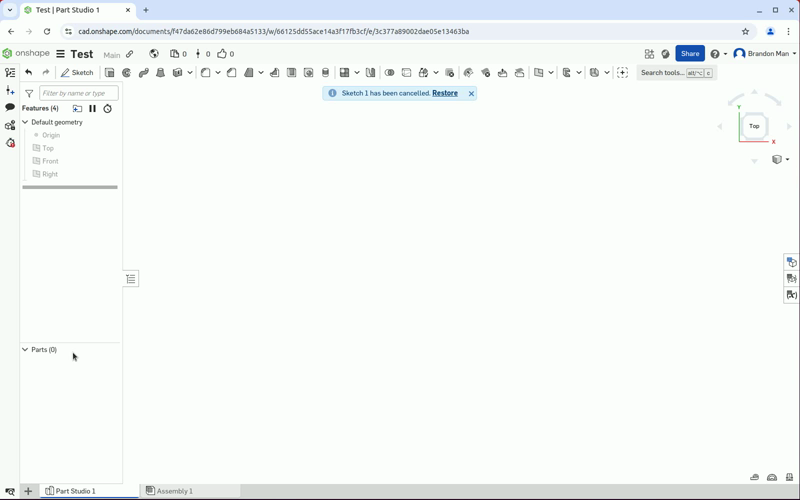
key(y)
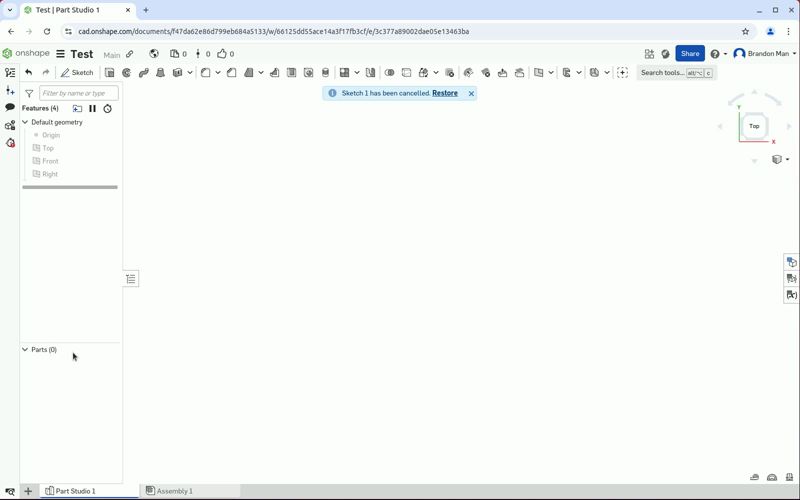
key(shift+p)
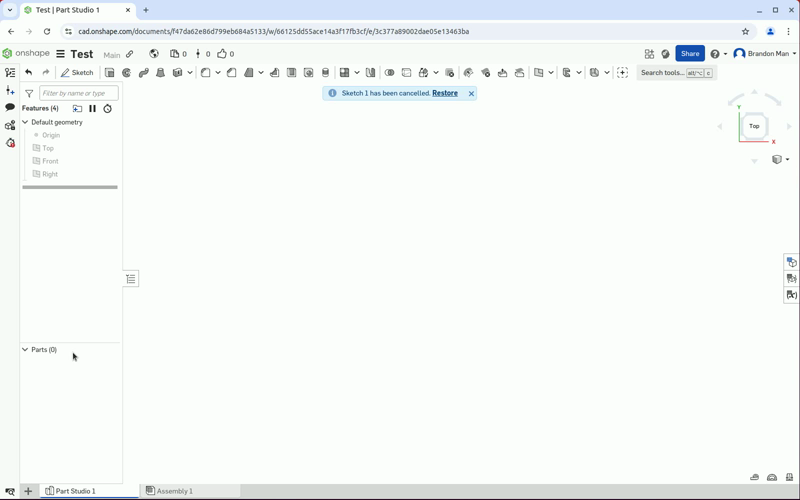
key(space)
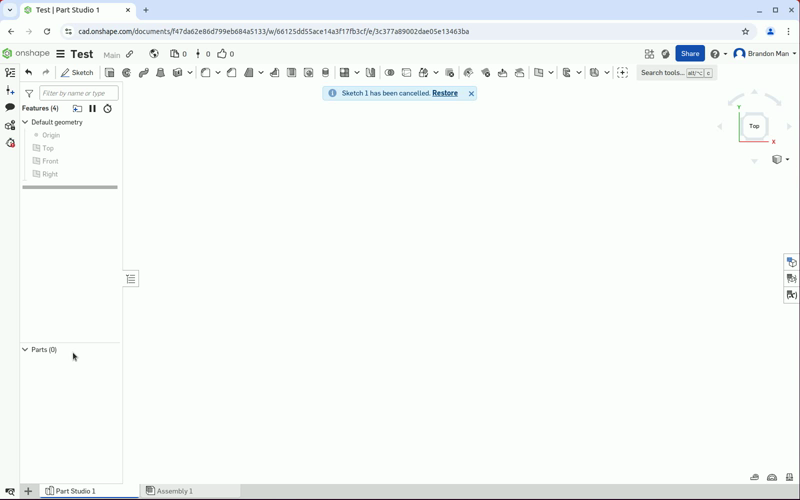
key_down(shift)
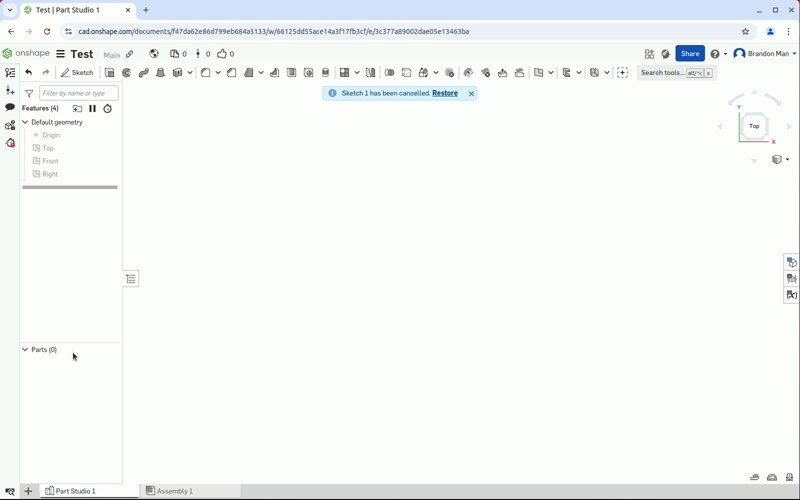
key(up)
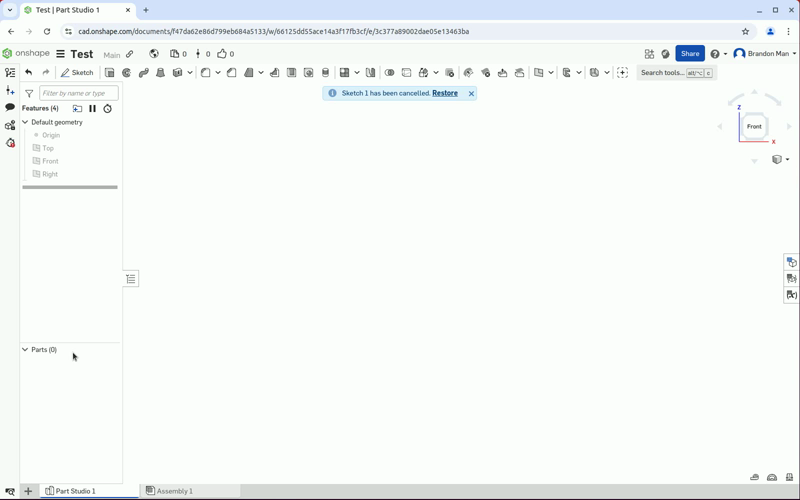
key_up(shift)
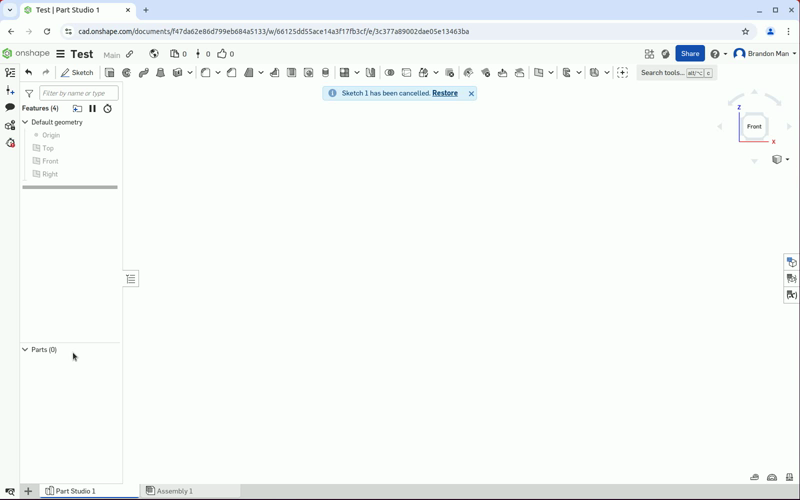
mouse_move(73, 352)
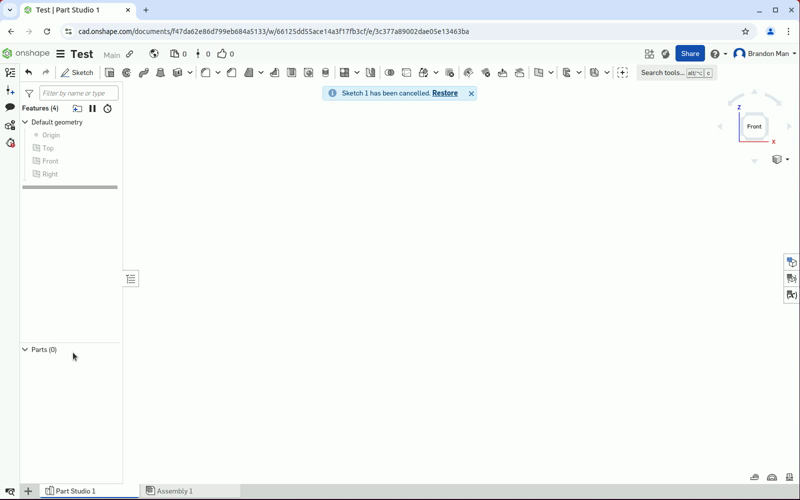
key(shift+y)
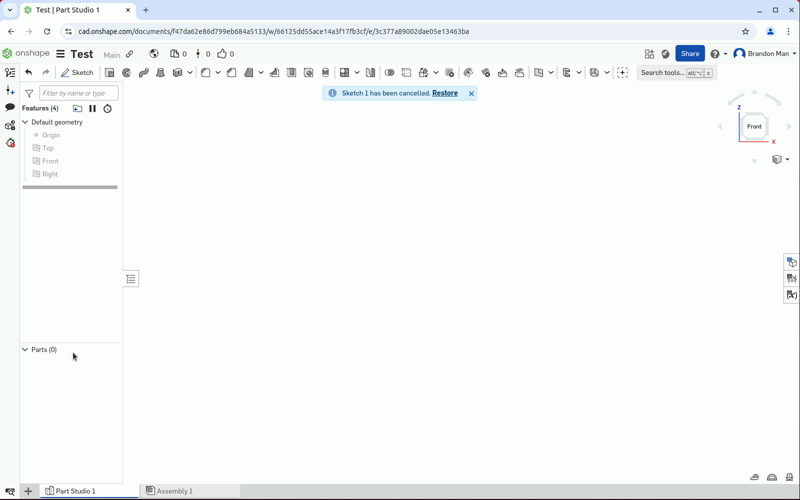
key(shift+s)
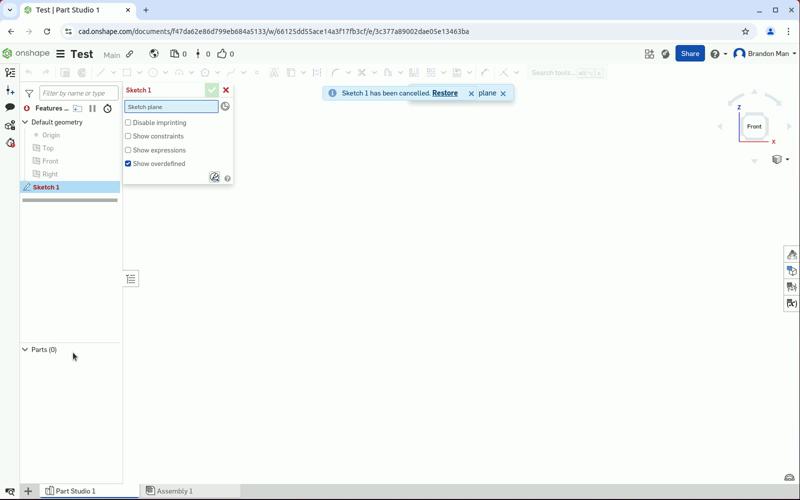
mouse_move(73, 163)
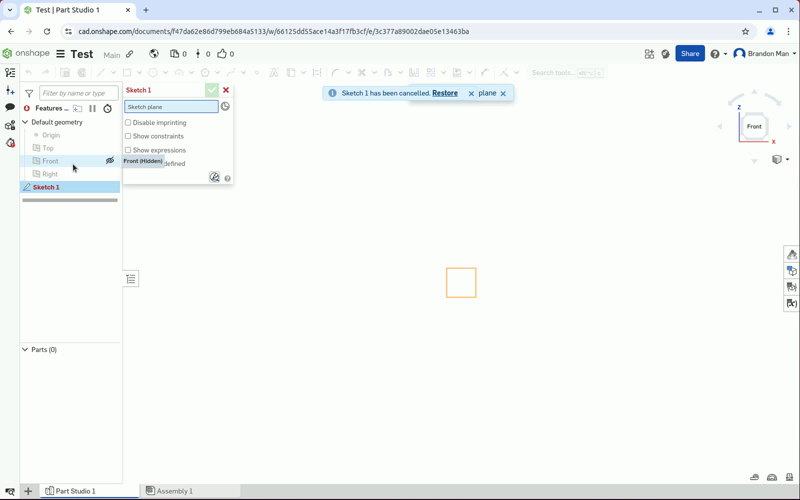
click(73, 163)
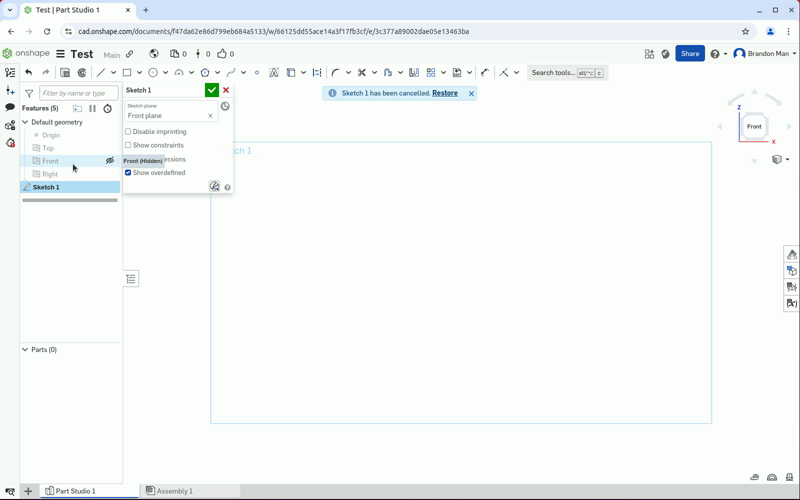
mouse_move(73, 352)
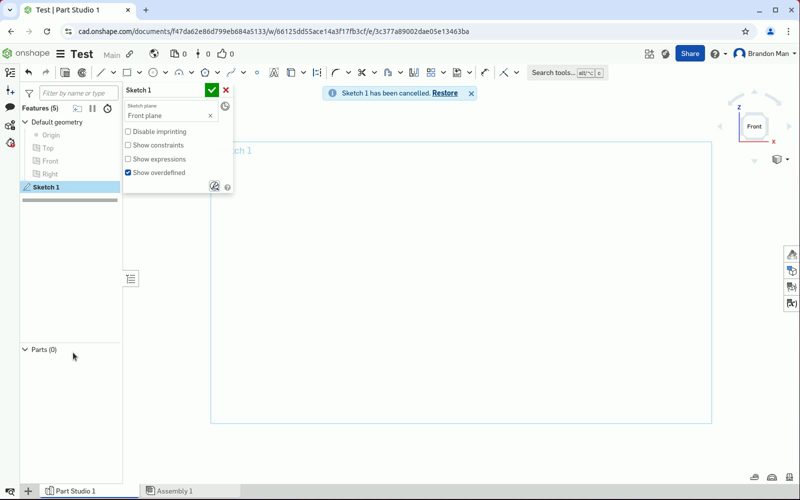
key(y)
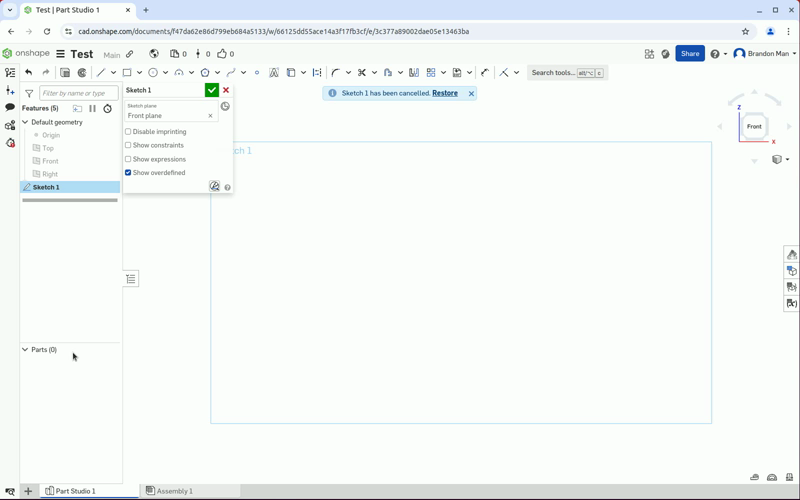
key(l)
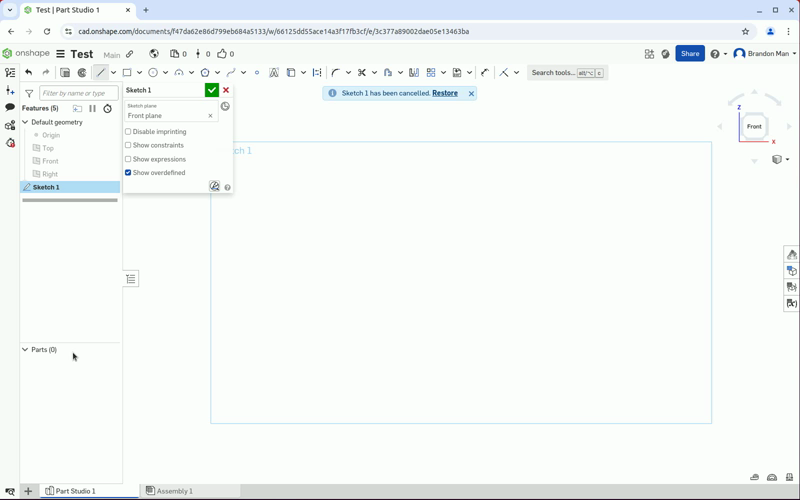
key_down(shift)
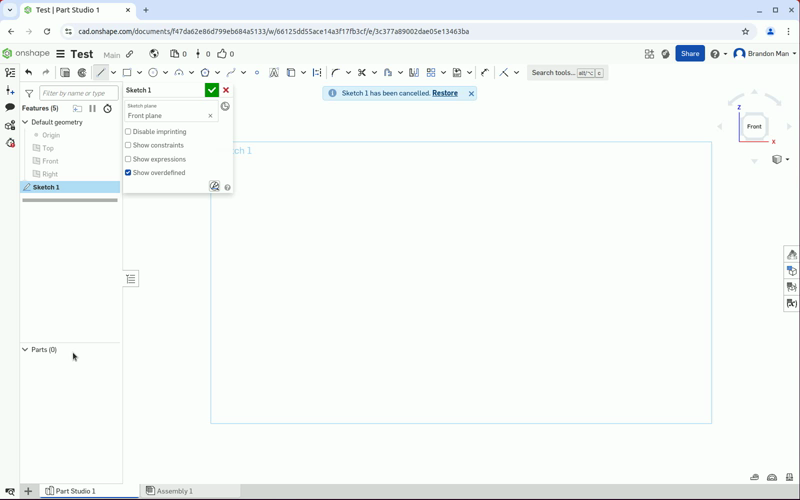
mouse_move(404, 282)
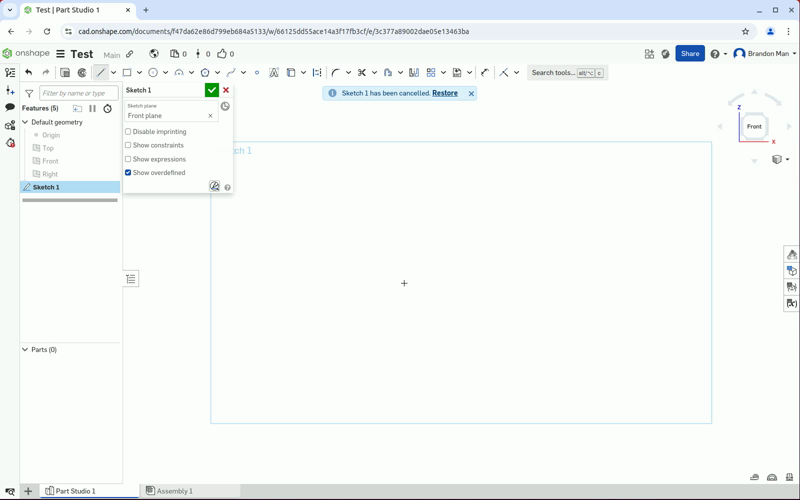
click(404, 282)
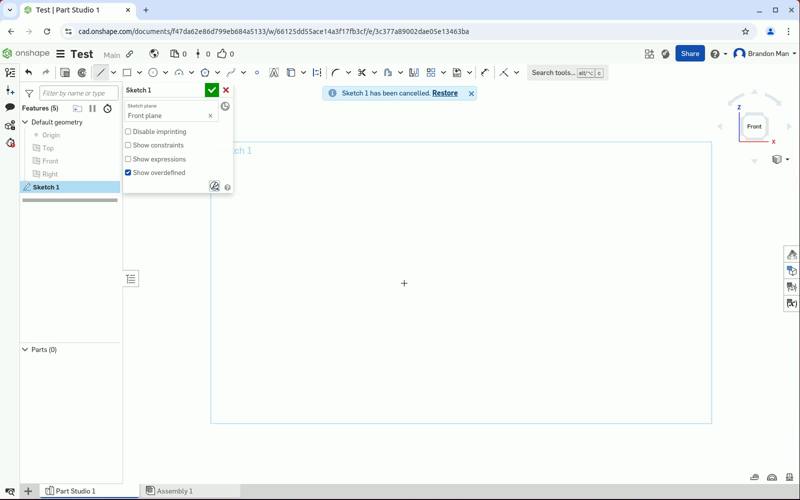
key_up(shift)
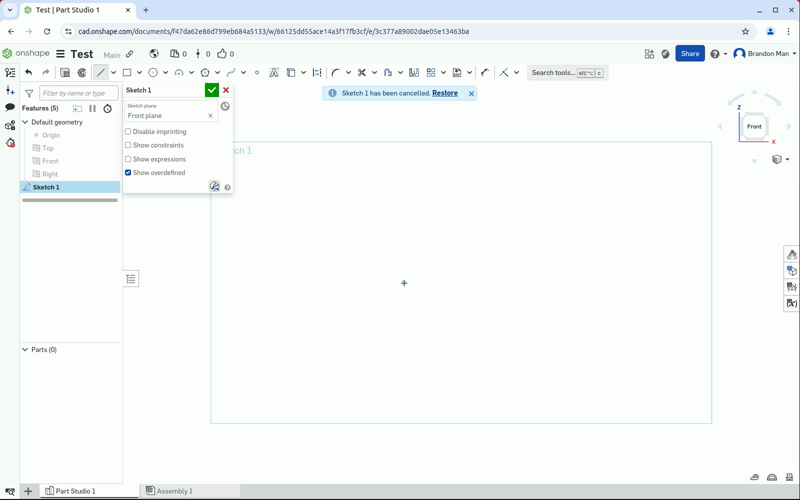
key_down(shift)
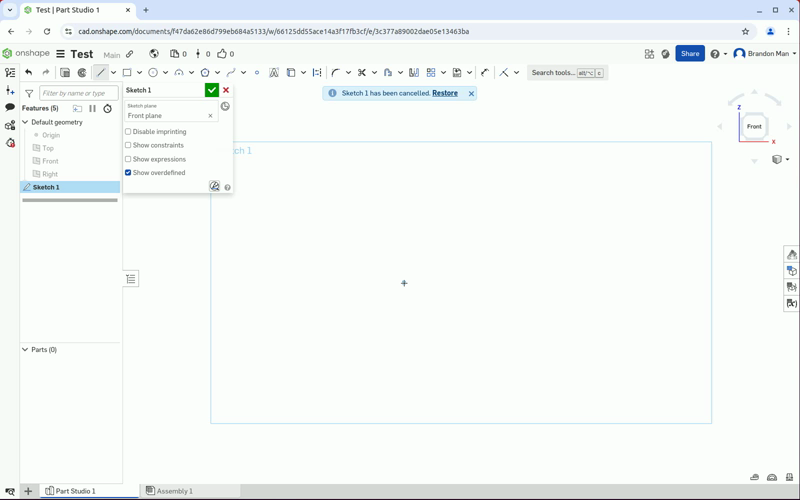
mouse_move(434, 282)
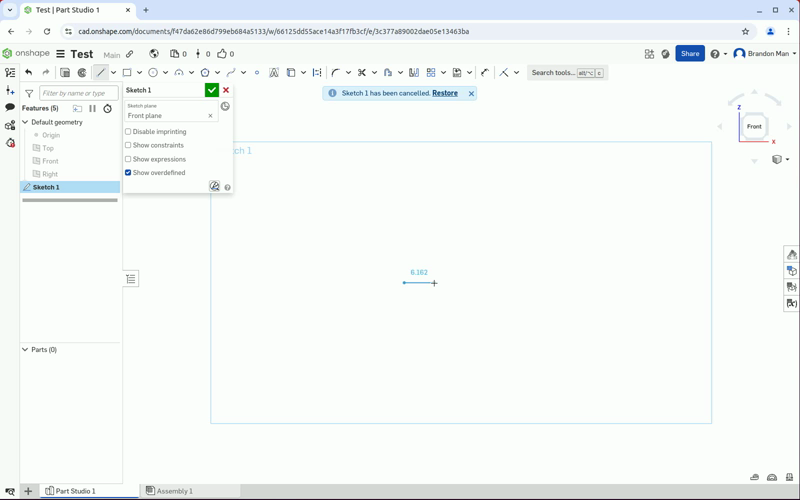
mouse_move(461, 282)
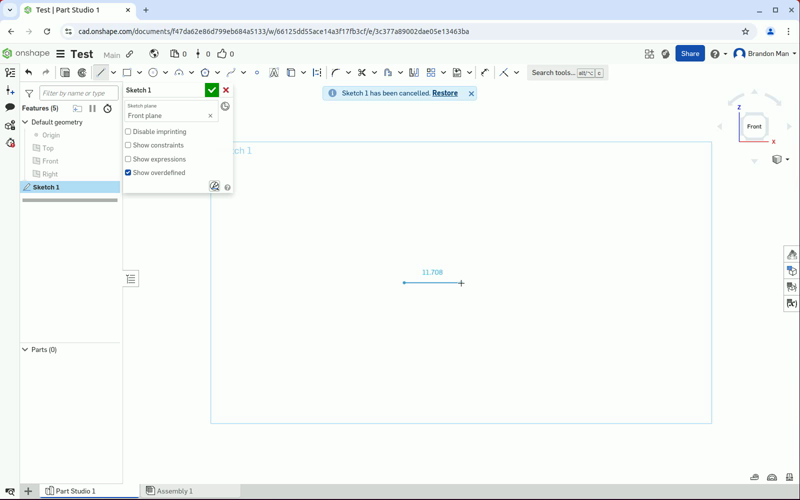
click(461, 282)
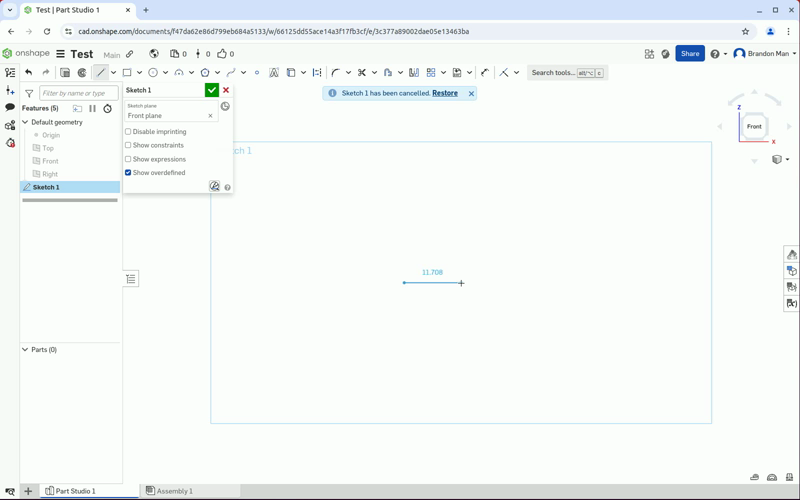
key_up(shift)
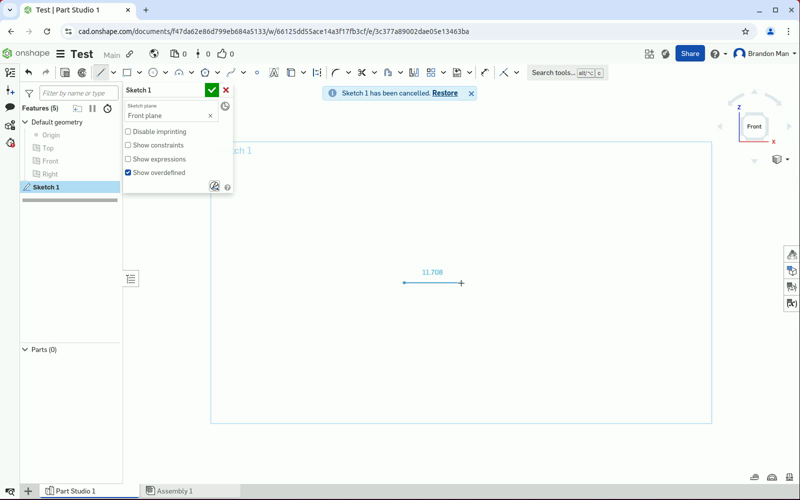
key_down(shift)
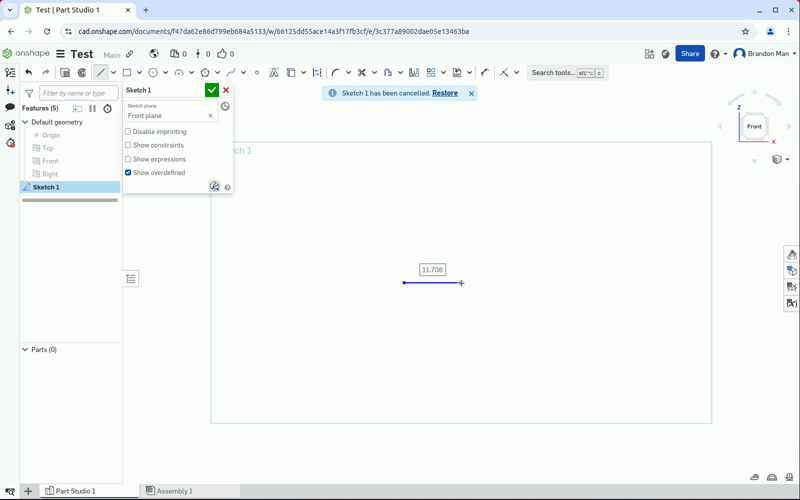
mouse_move(461, 170)
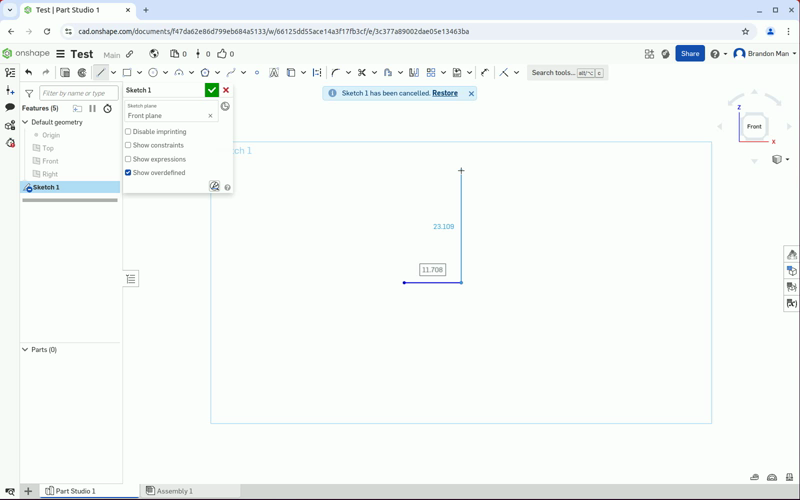
click(461, 170)
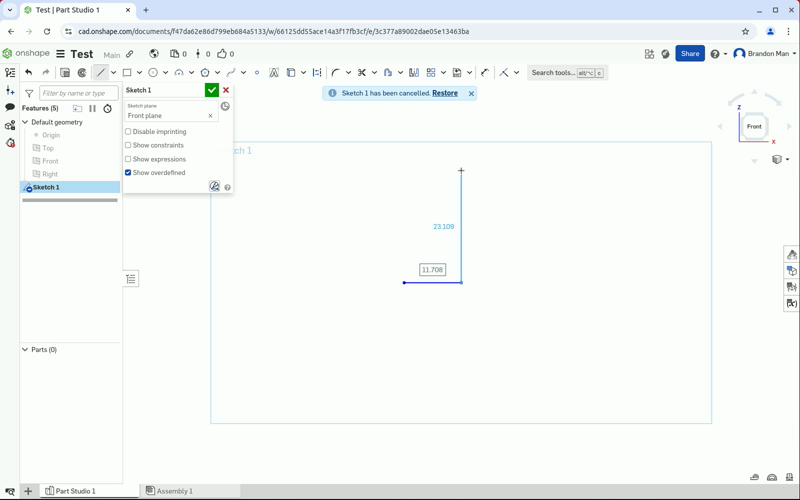
key_up(shift)
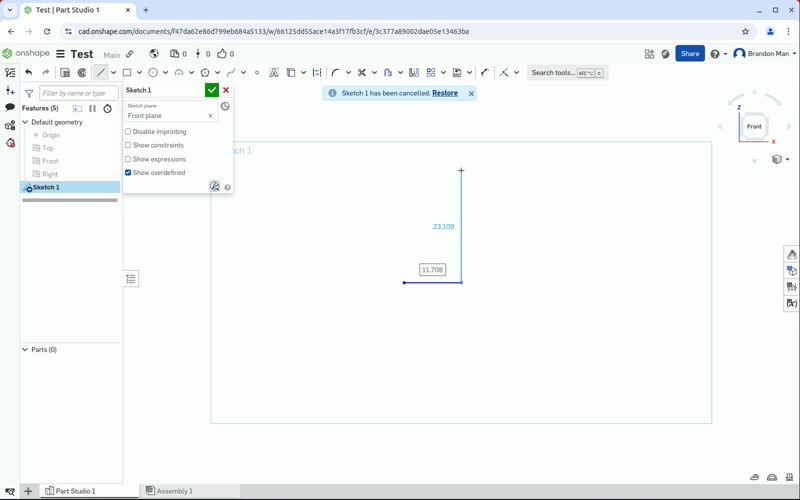
key_down(shift)
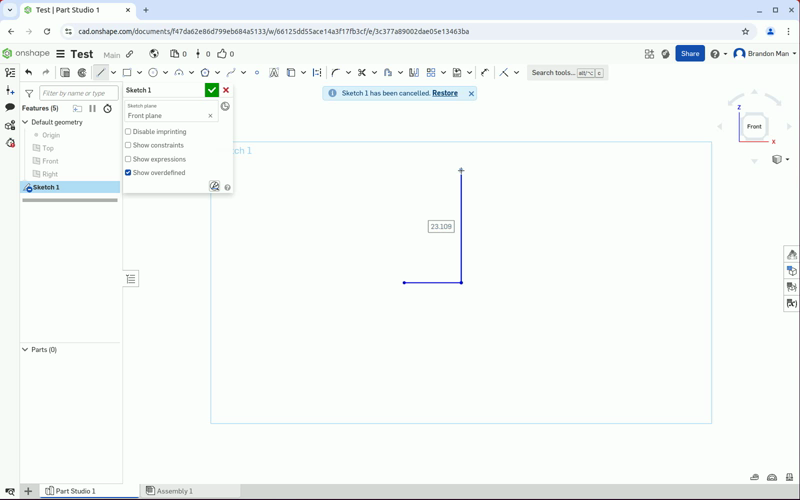
mouse_move(491, 170)
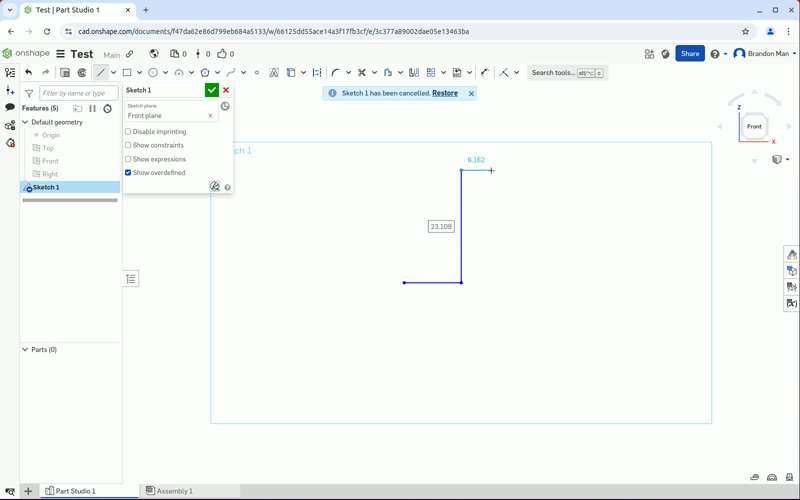
mouse_move(404, 170)
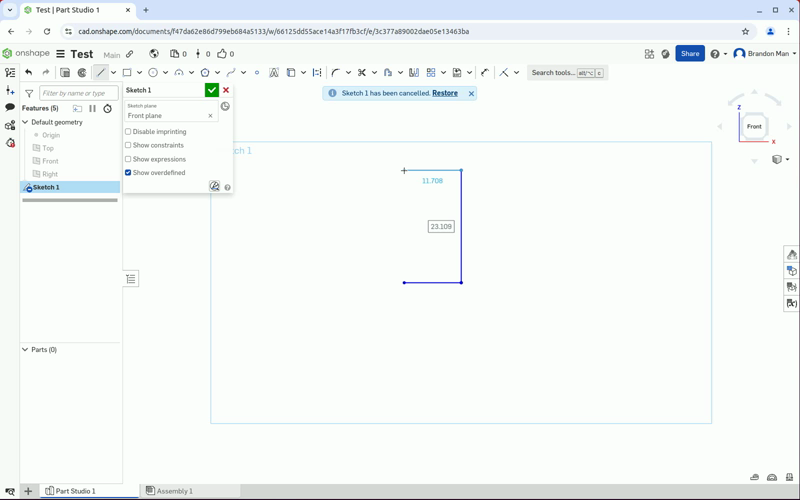
click(404, 170)
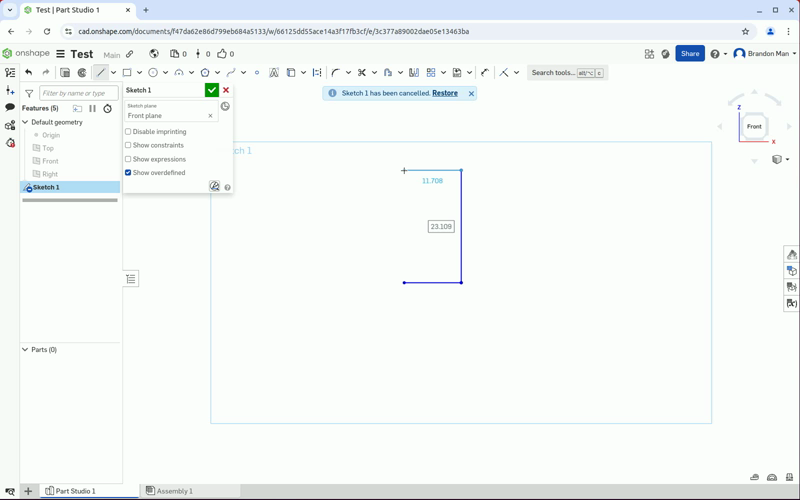
key_up(shift)
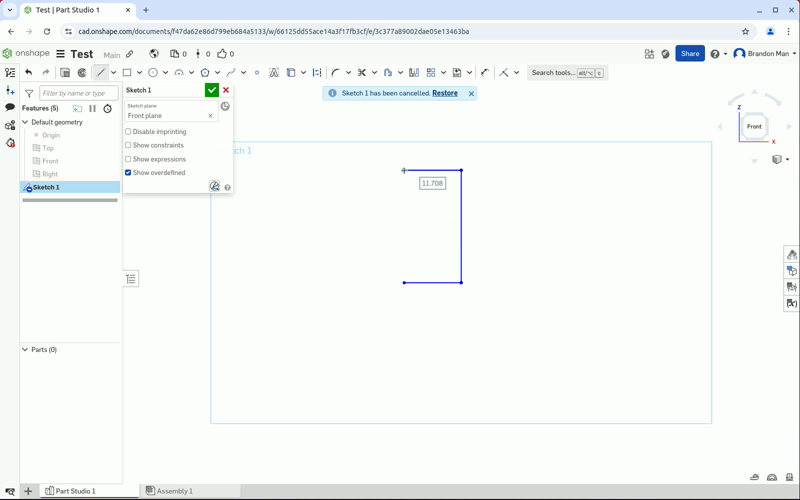
key_down(shift)
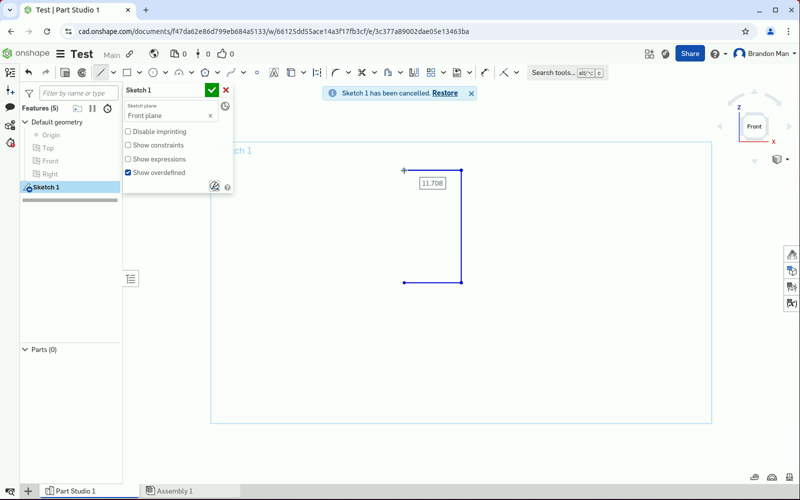
mouse_move(404, 282)
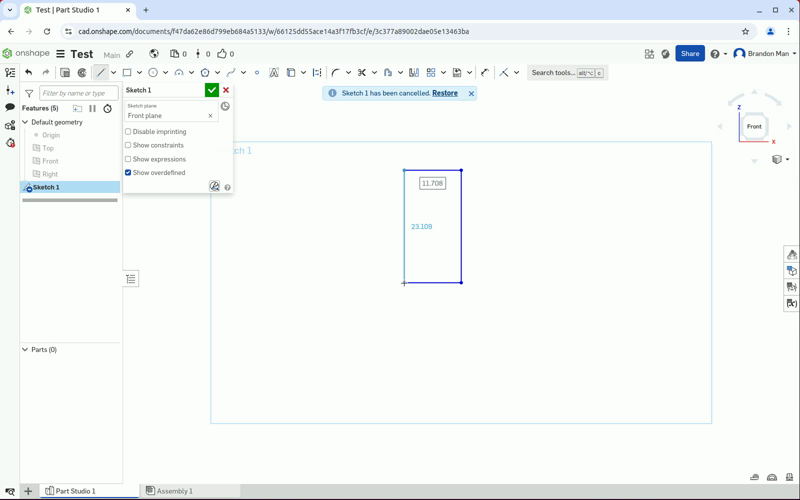
key_up(shift)
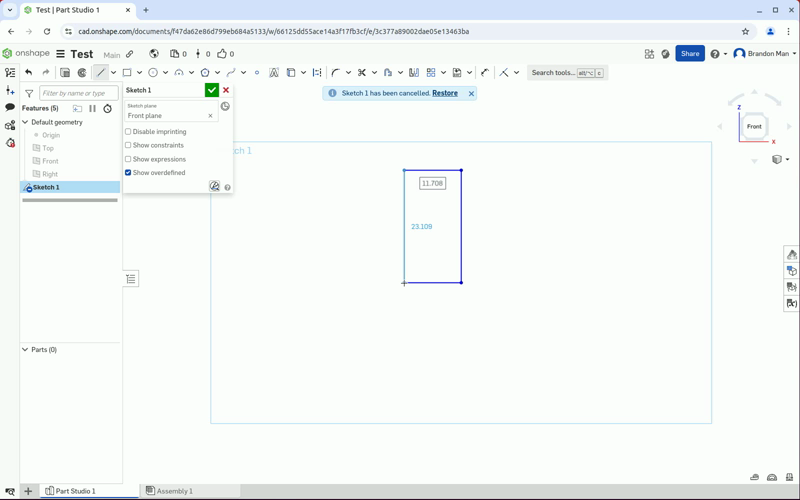
click(404, 282)
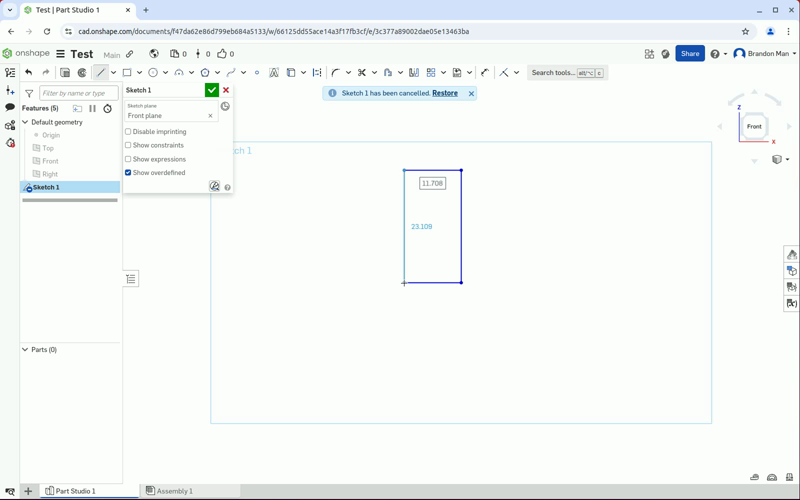
key(esc)
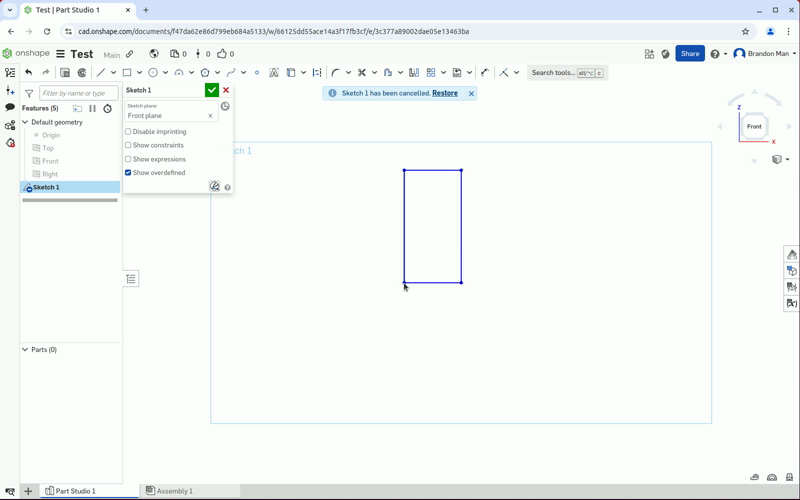
mouse_move(410, 259)
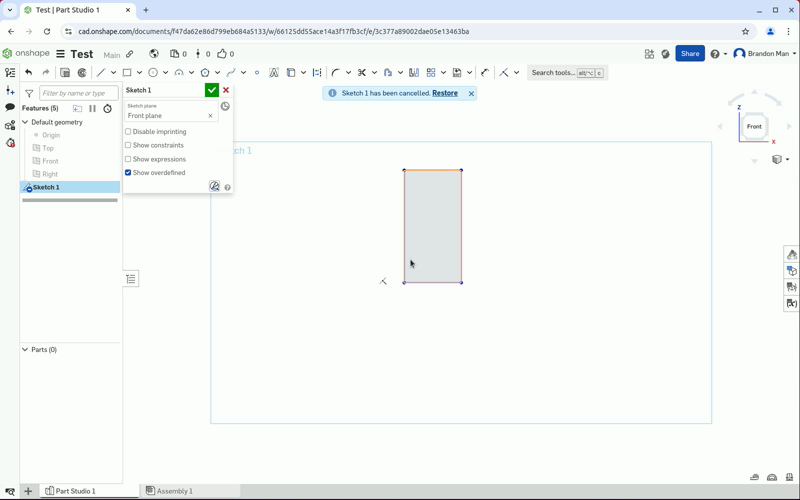
click(410, 259)
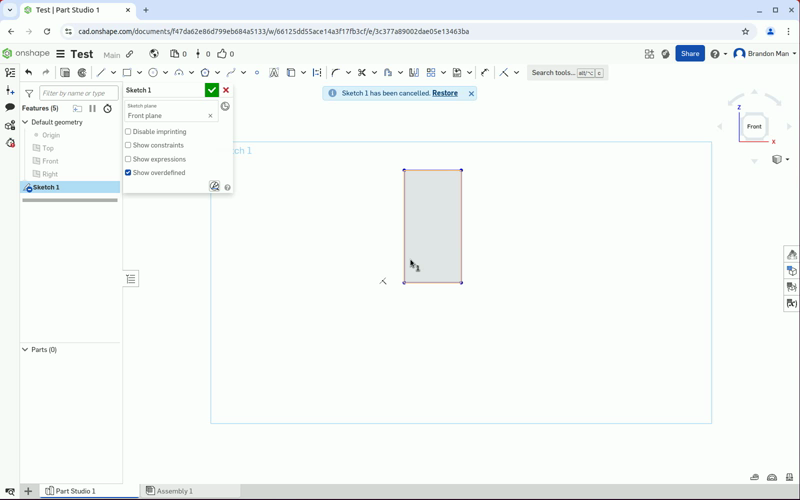
mouse_move(73, 352)
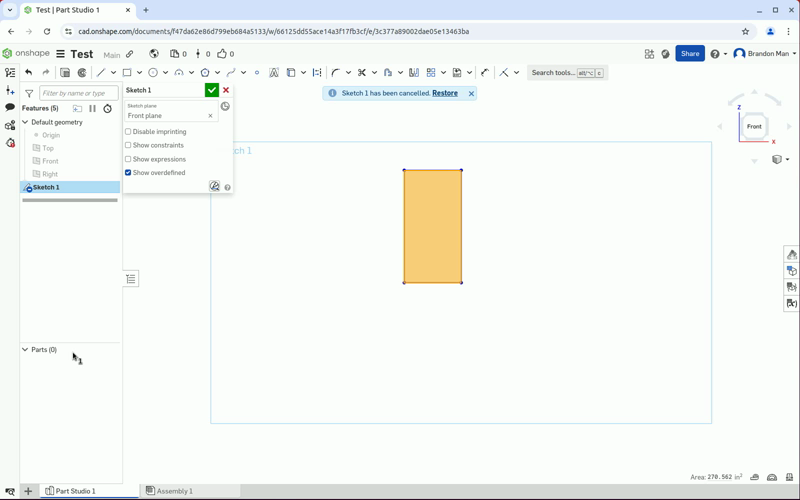
key(shift+y)
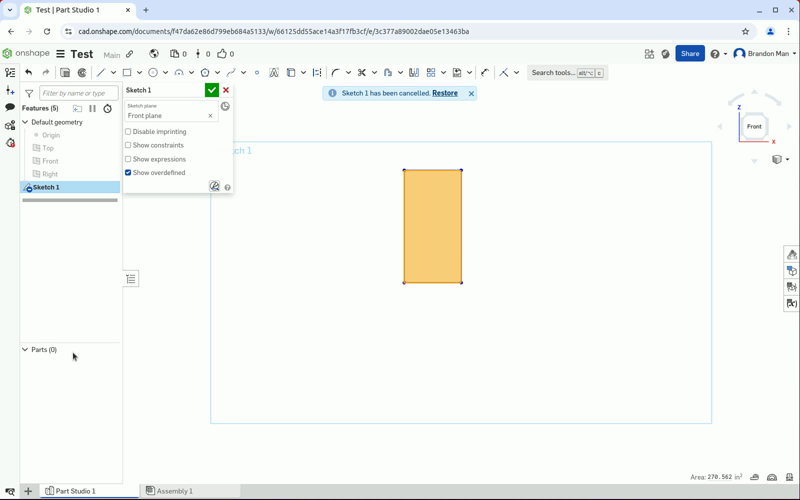
key(shift+e)
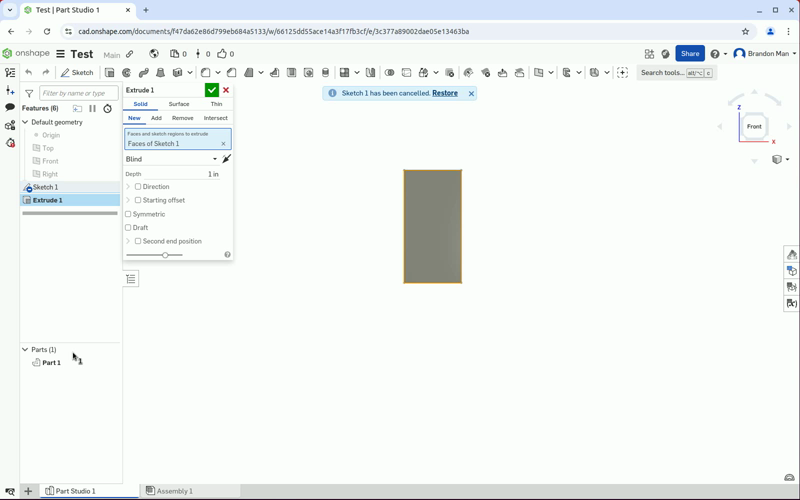
mouse_move(143, 106)
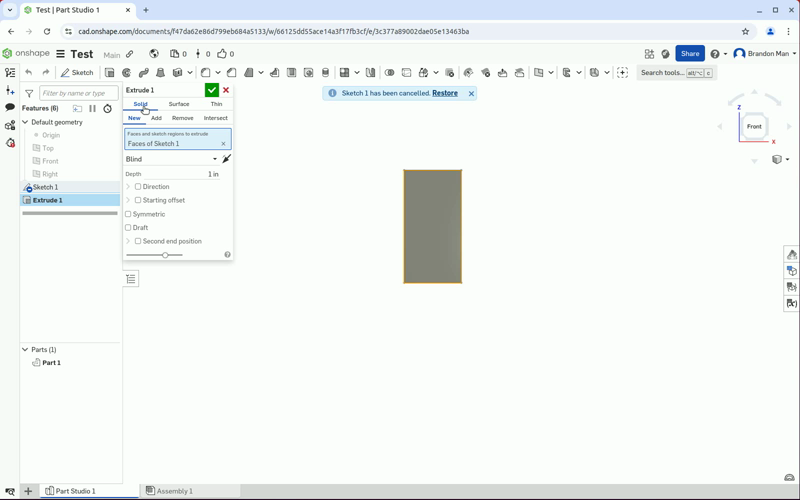
click(143, 106)
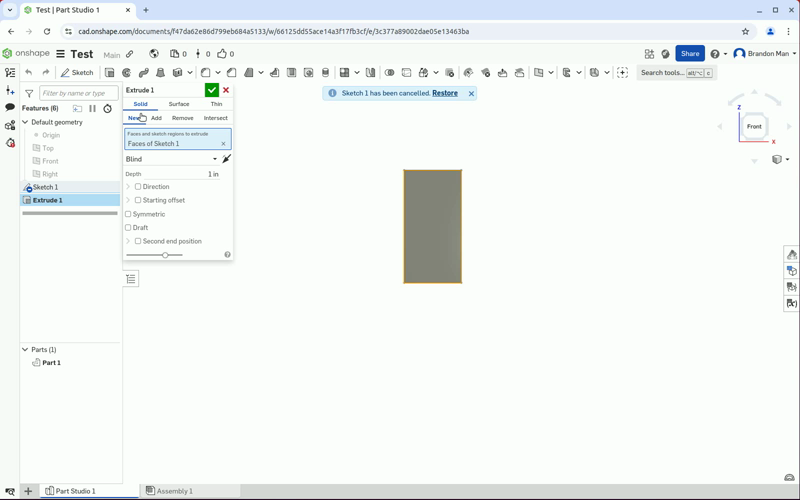
mouse_move(137, 120)
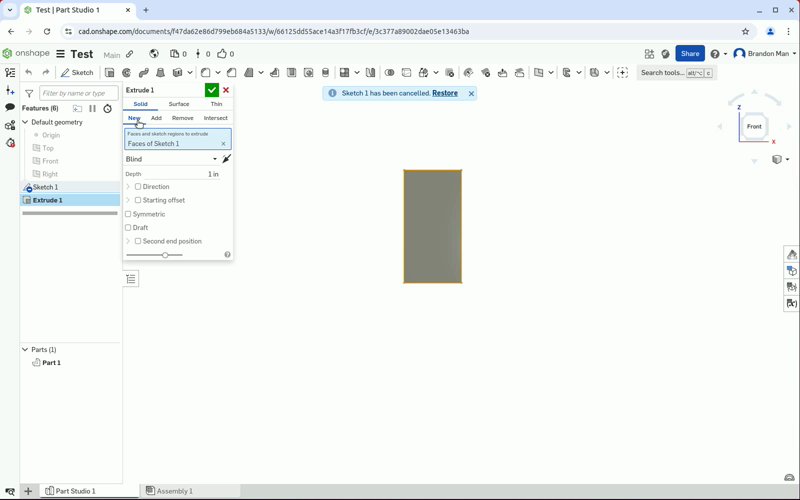
click(137, 120)
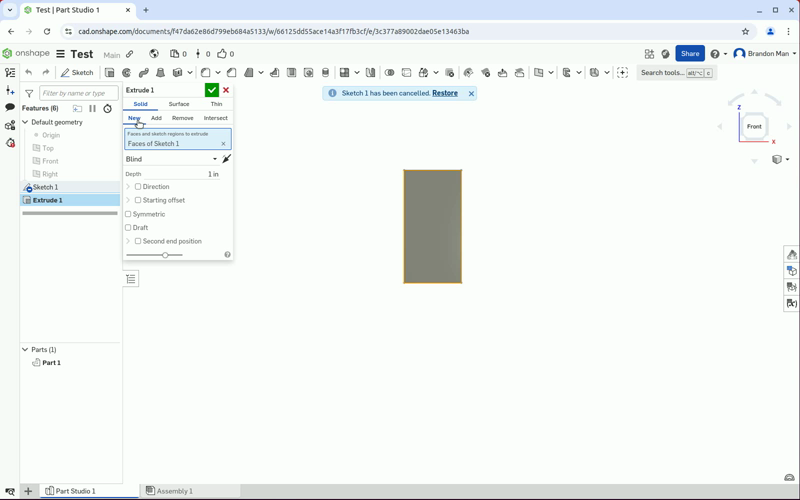
key(tab, 4)
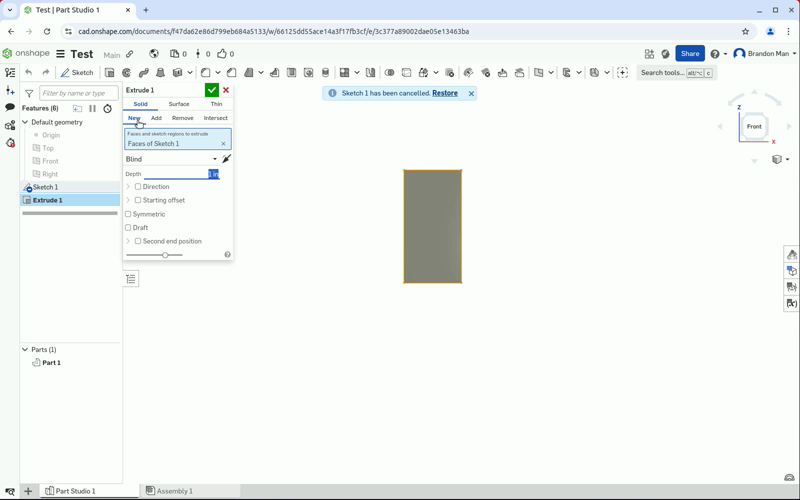
text(23.108)
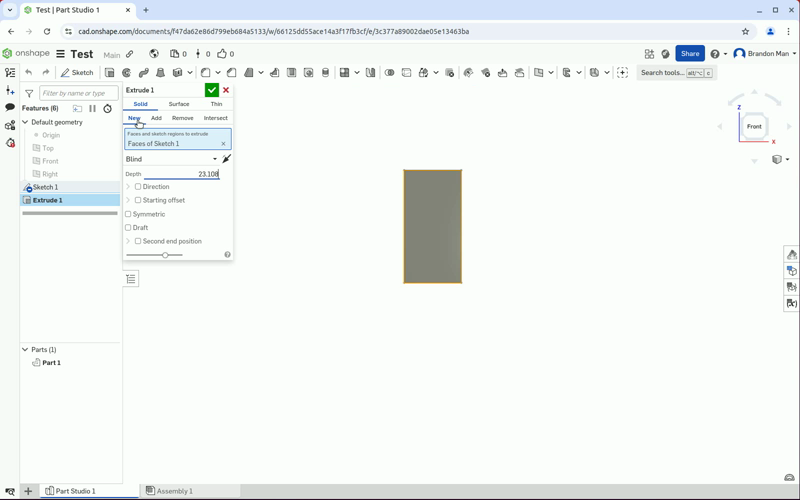
key(enter)
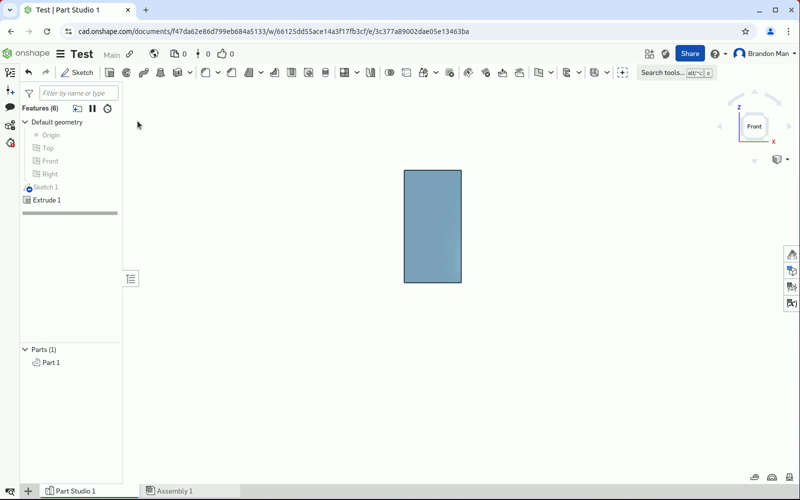
key(shift+h)
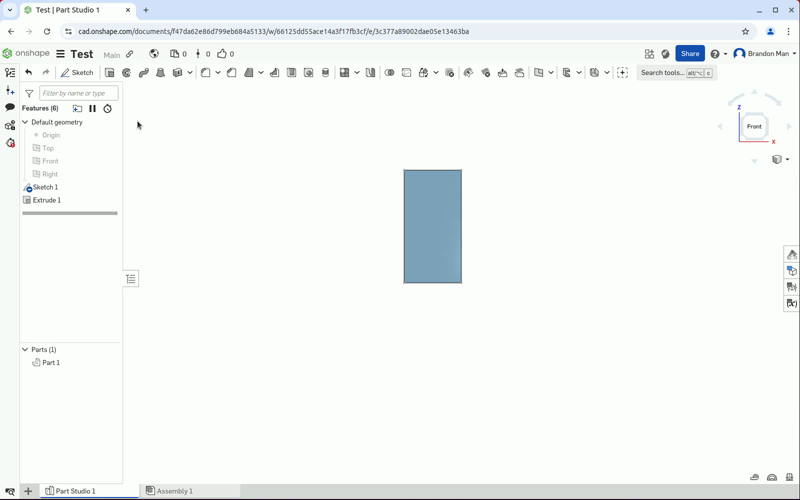
key(shift+h)
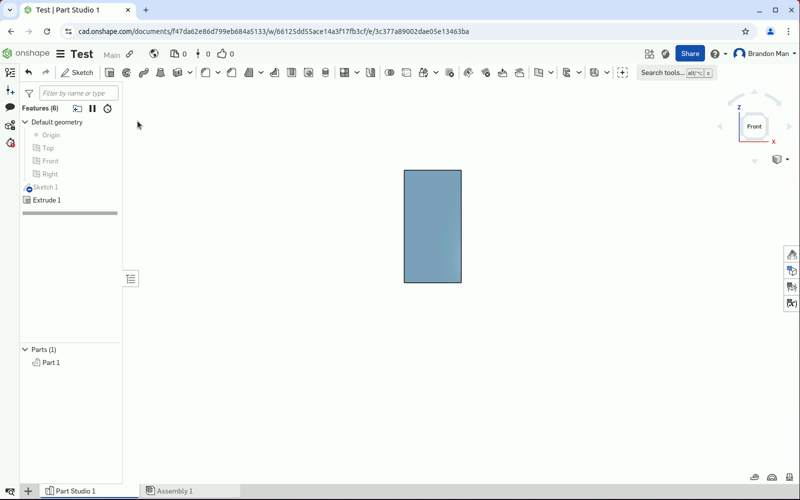
mouse_move(73, 189)
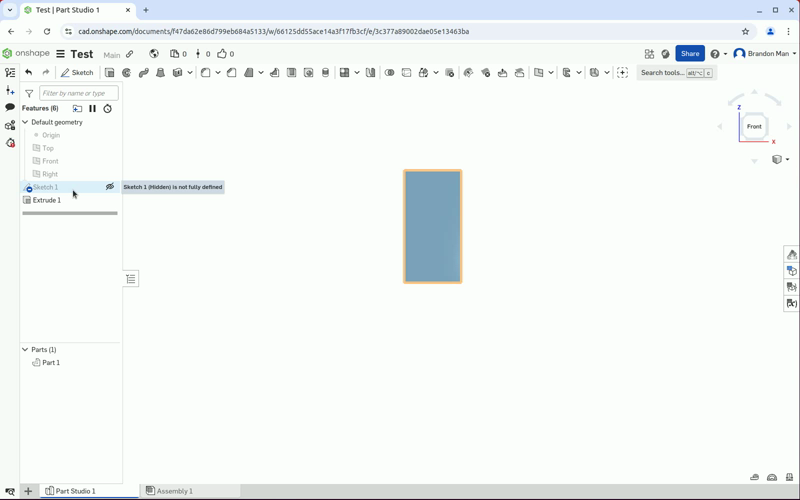
click(73, 189)
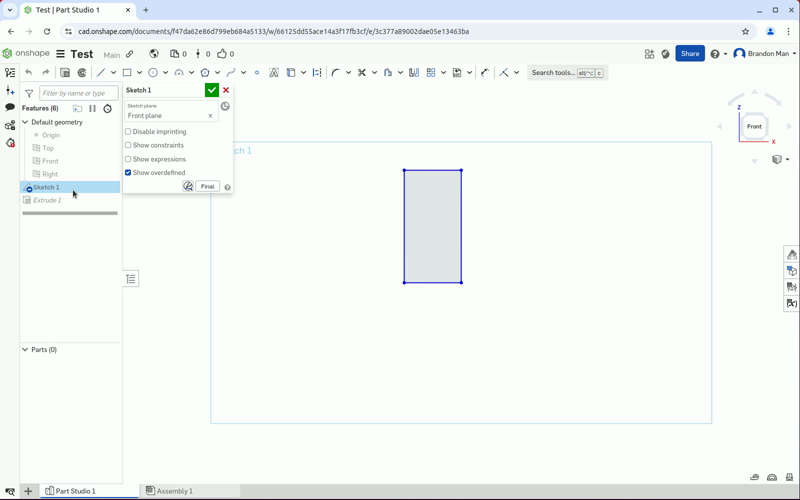
mouse_move(229, 92)
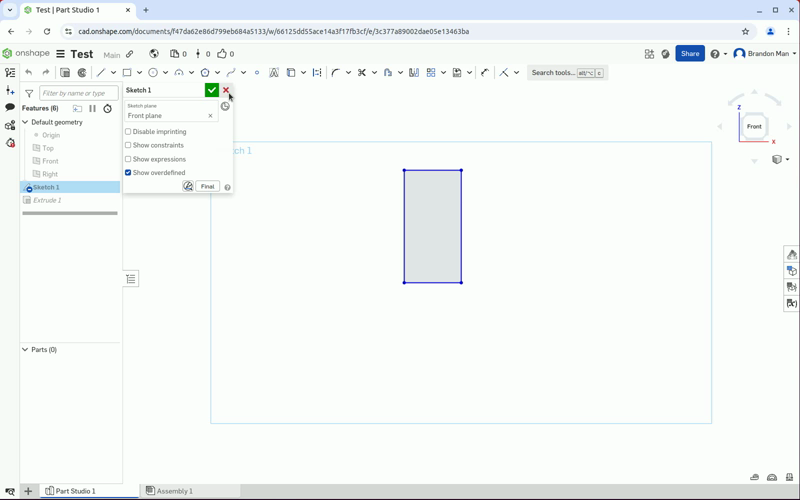
click(229, 92)
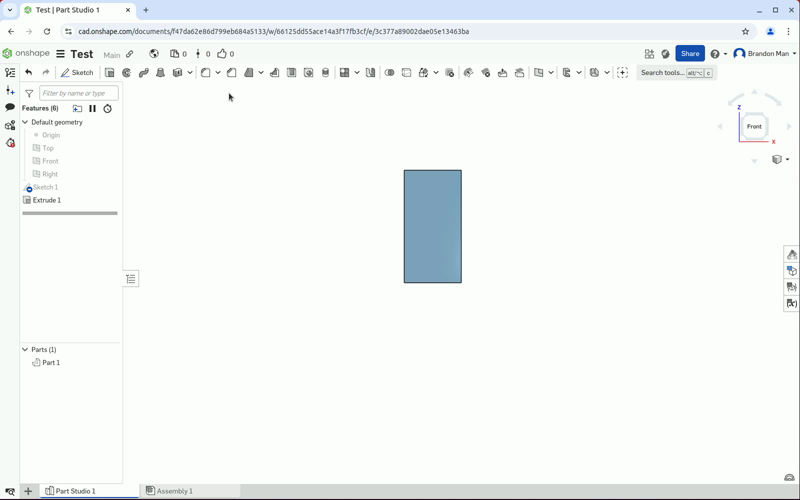
mouse_move(73, 352)
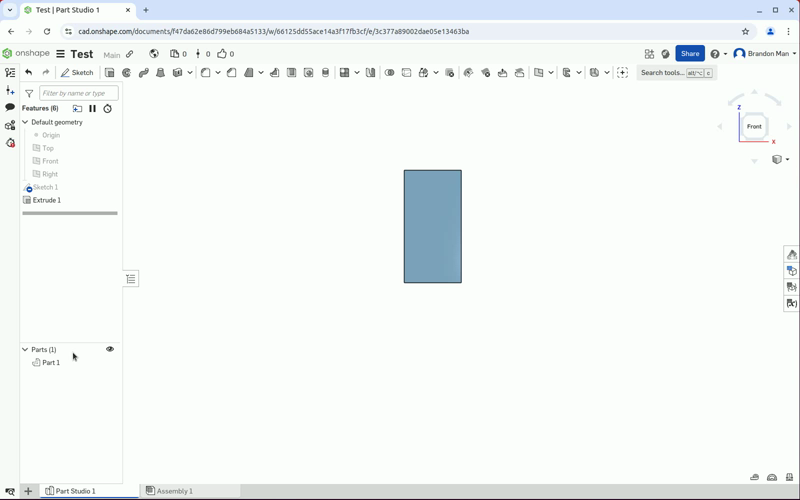
key(y)
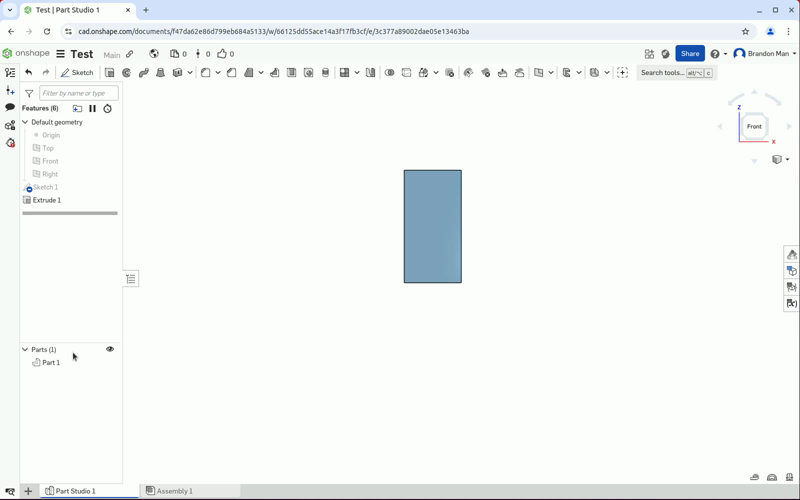
key(shift+p)
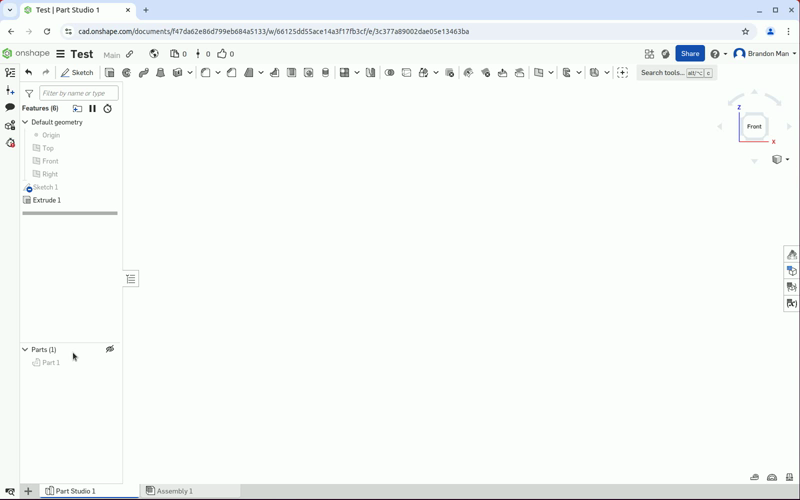
key(space)
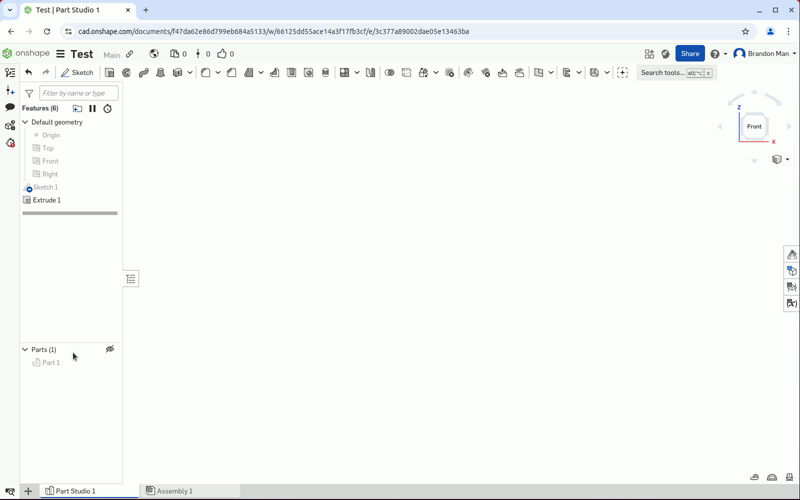
key_down(shift)
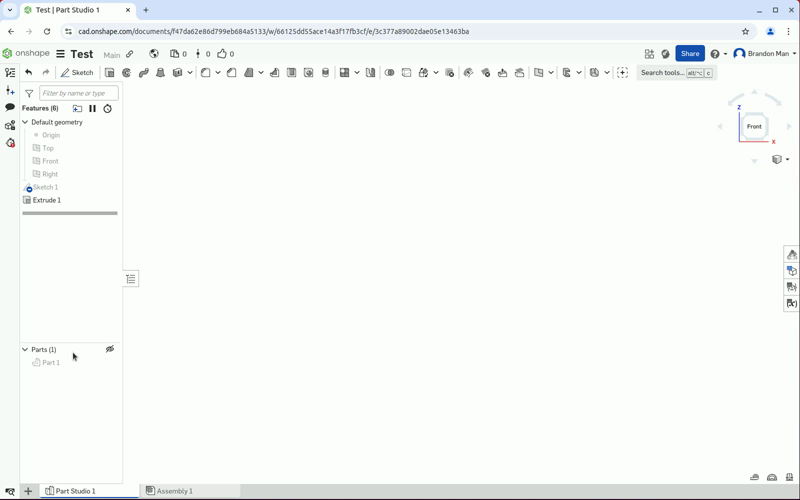
key(left)
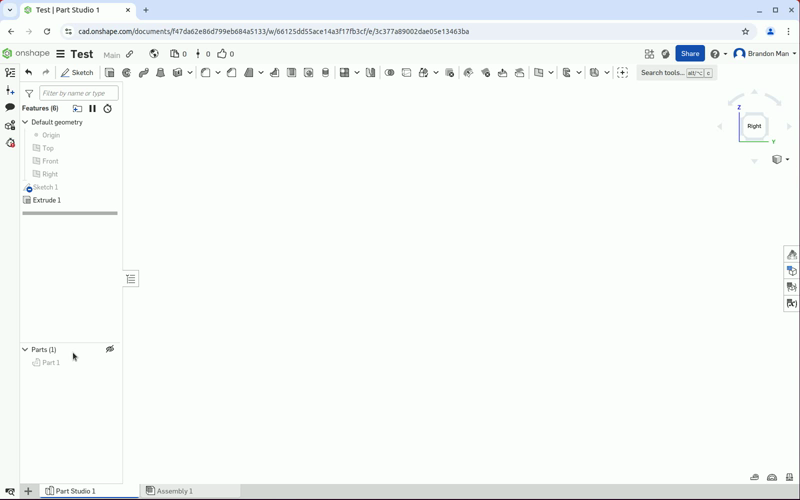
key_up(shift)
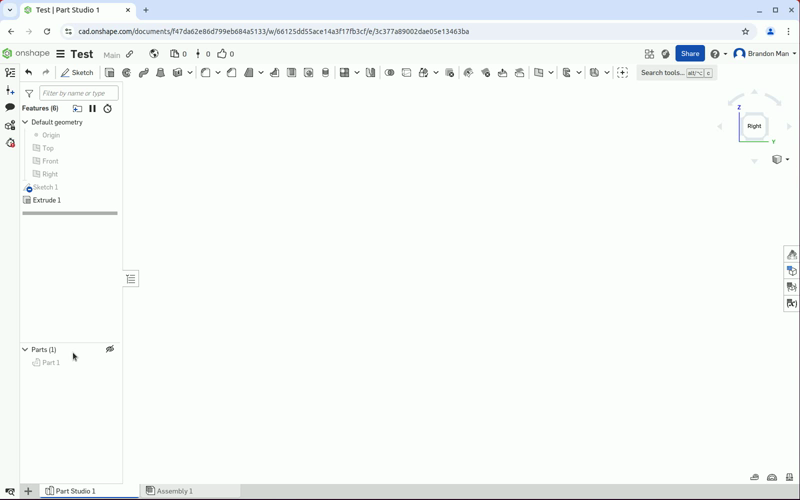
mouse_move(73, 352)
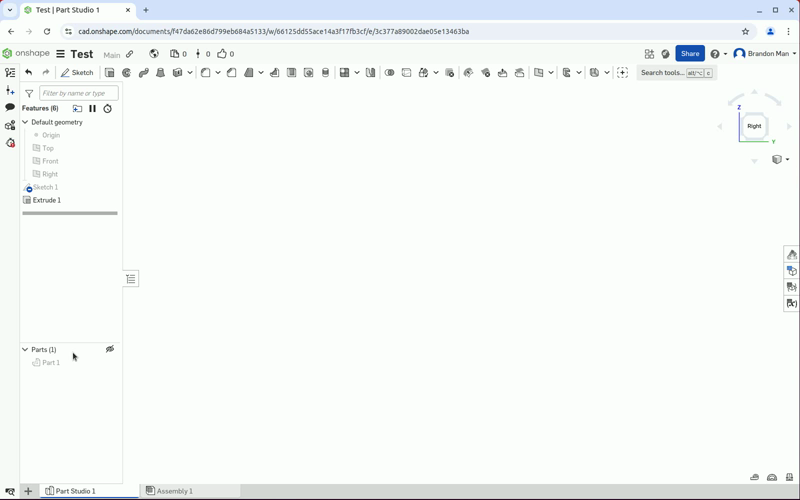
key(shift+y)
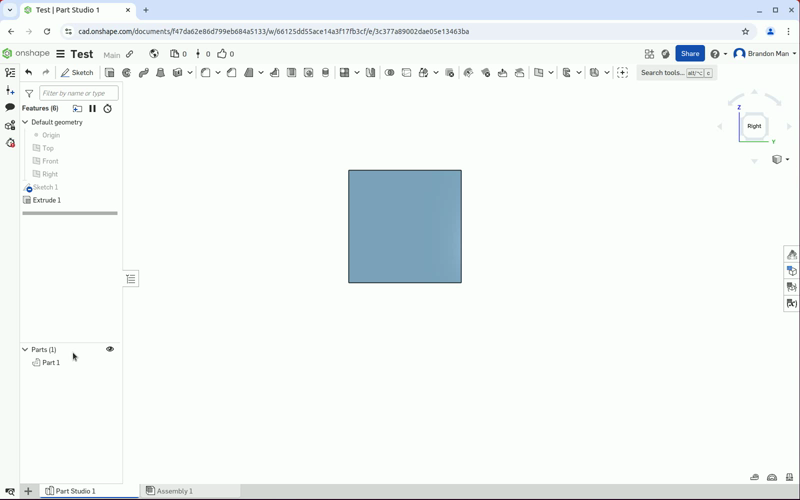
mouse_move(541, 75)
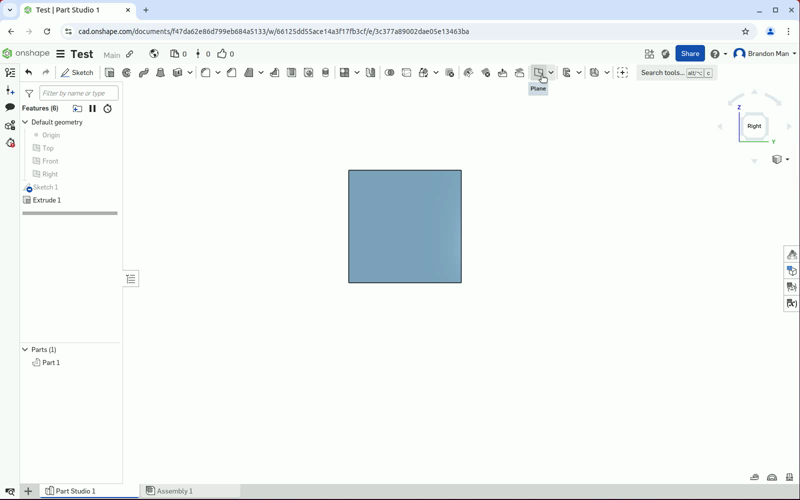
click(541, 75)
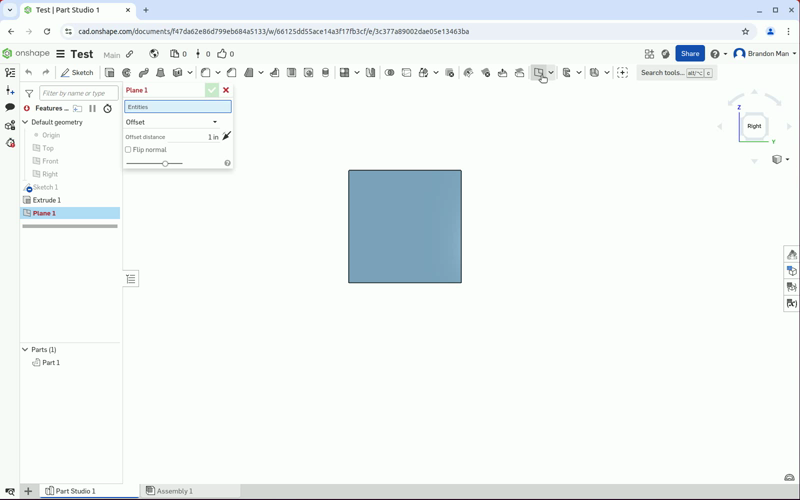
mouse_move(73, 176)
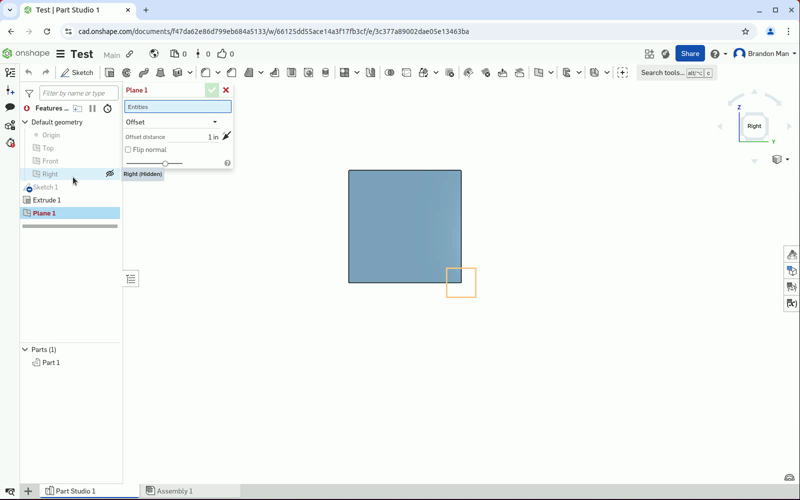
click(73, 176)
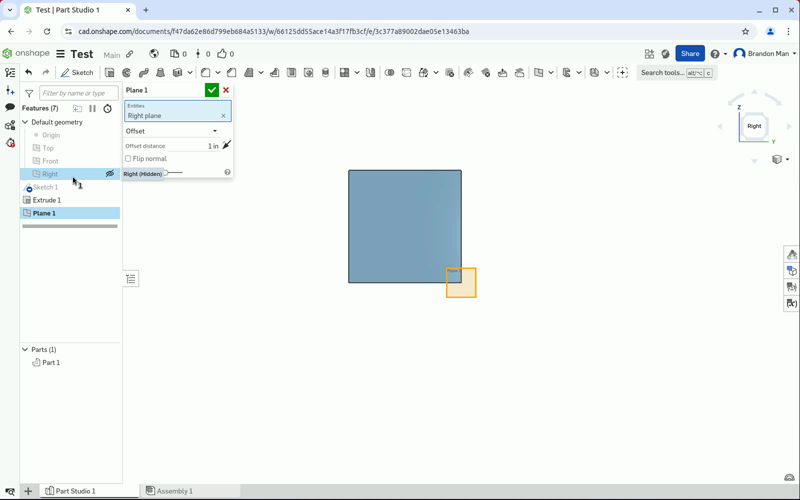
key(tab, 2)
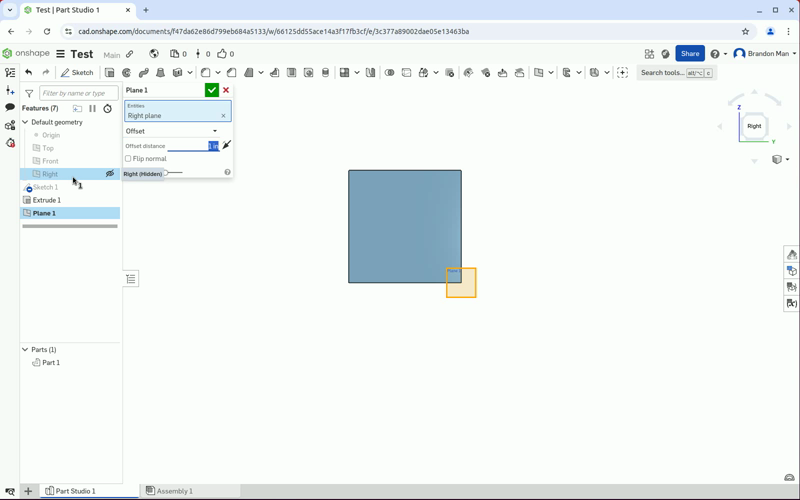
text(11.554)
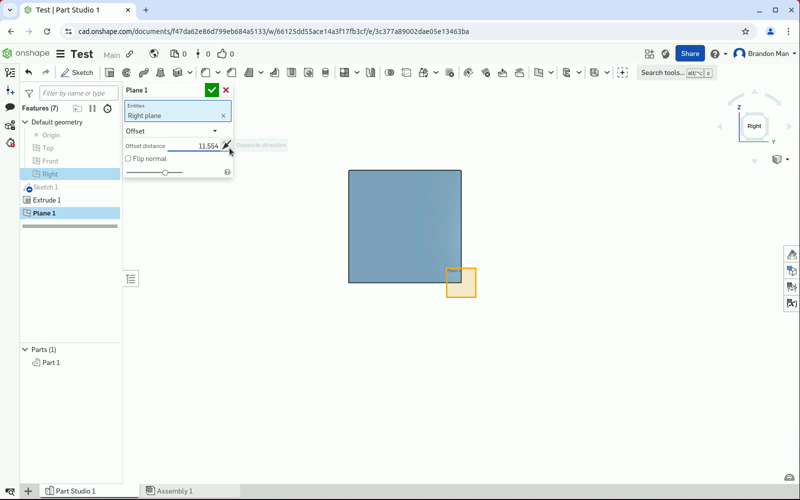
mouse_move(229, 147)
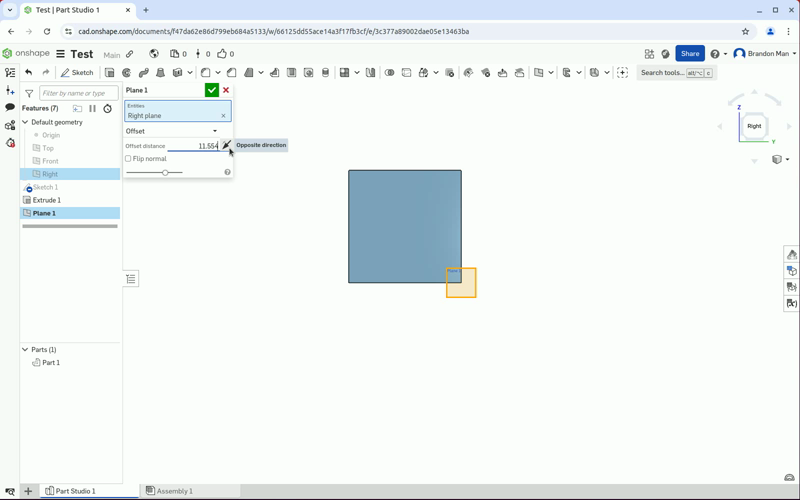
click(229, 147)
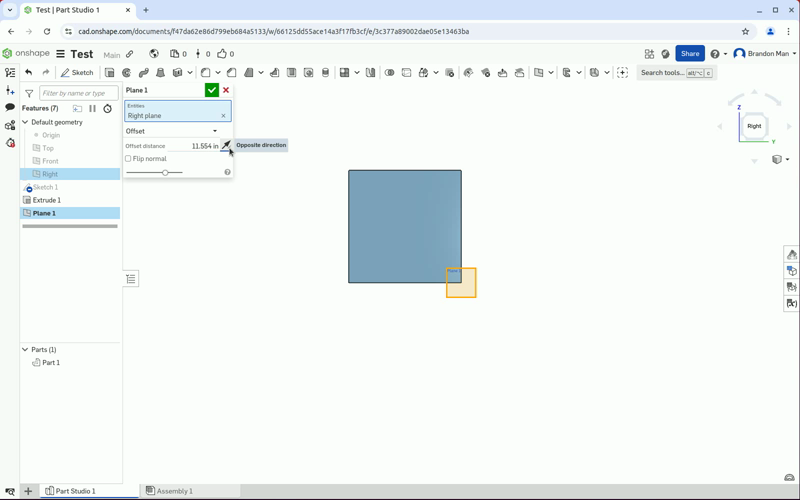
key(enter, 2)
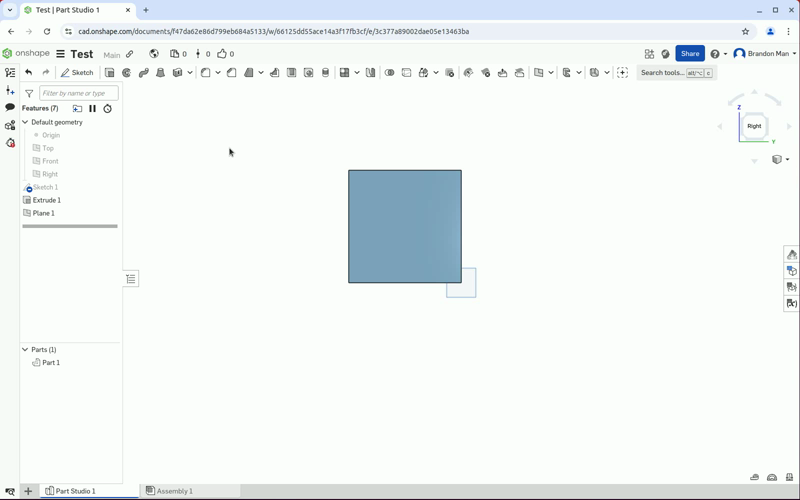
key(shift+s)
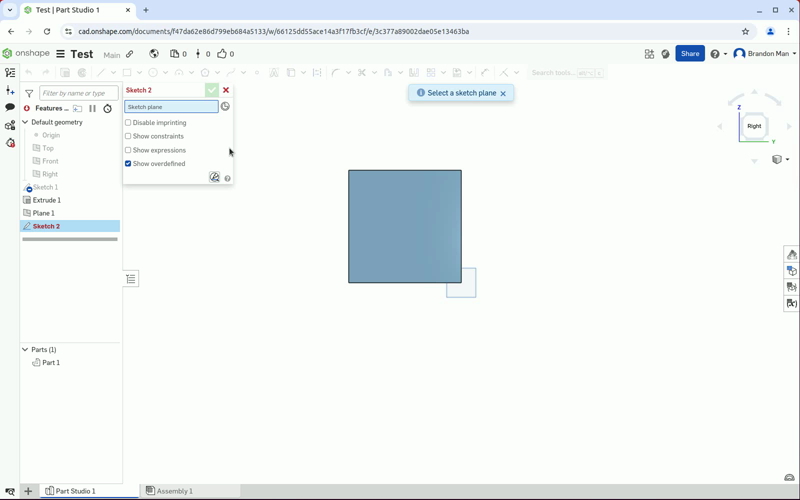
mouse_move(73, 215)
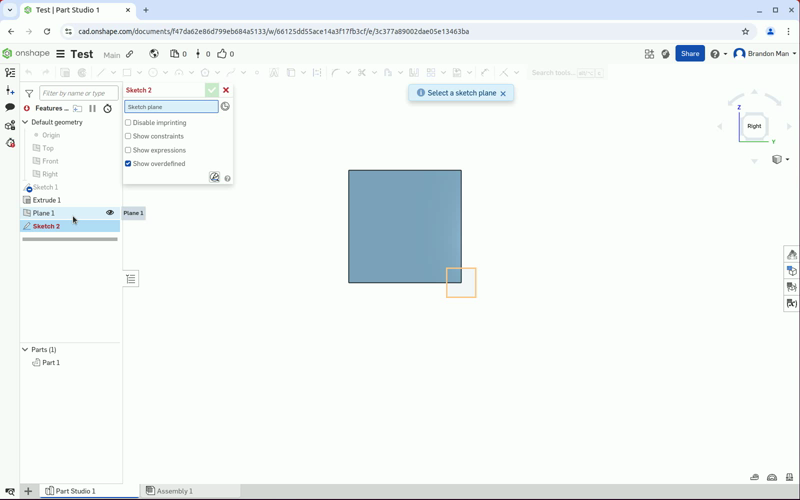
click(73, 215)
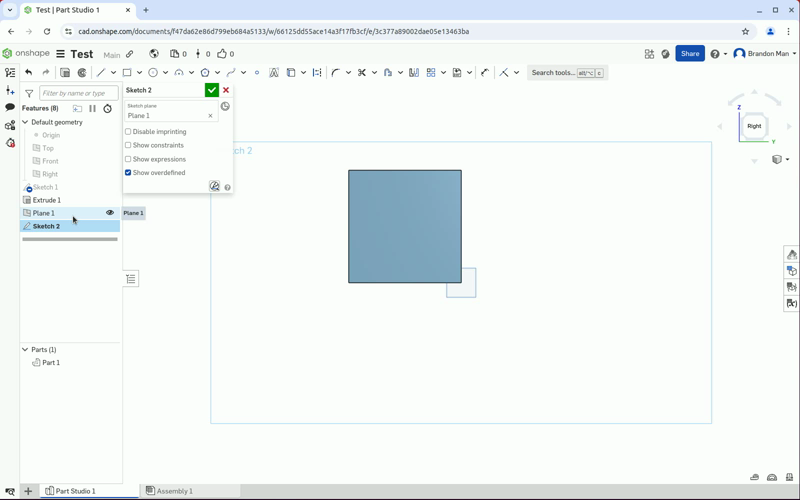
mouse_move(73, 352)
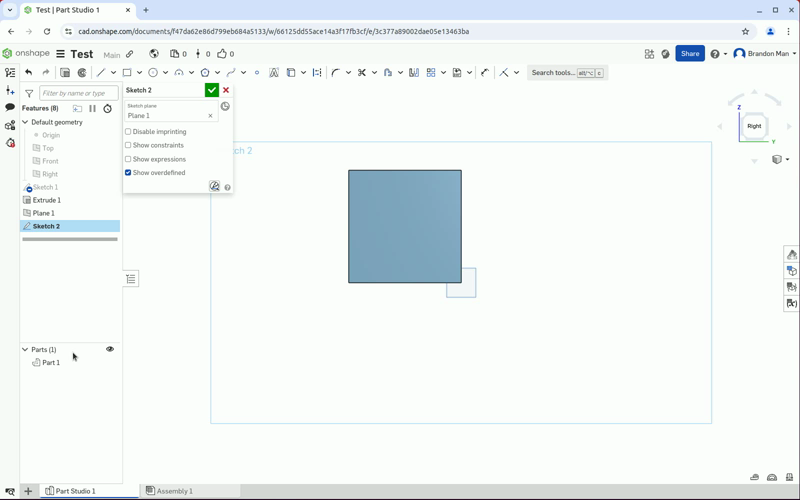
key(y)
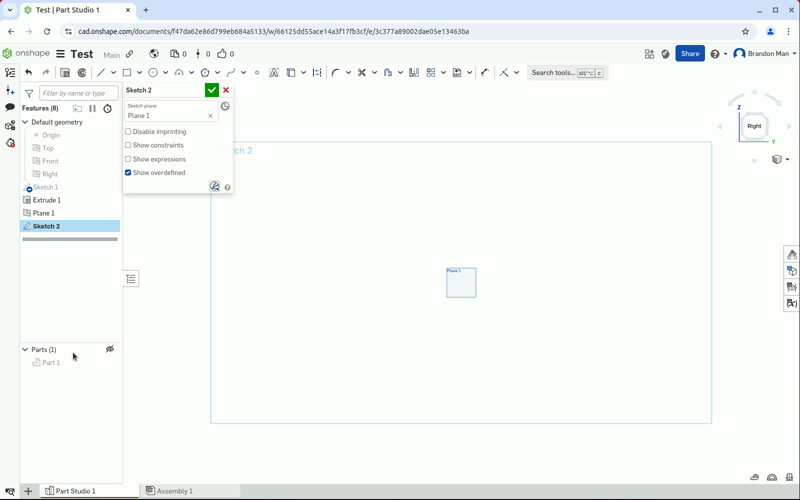
key(l)
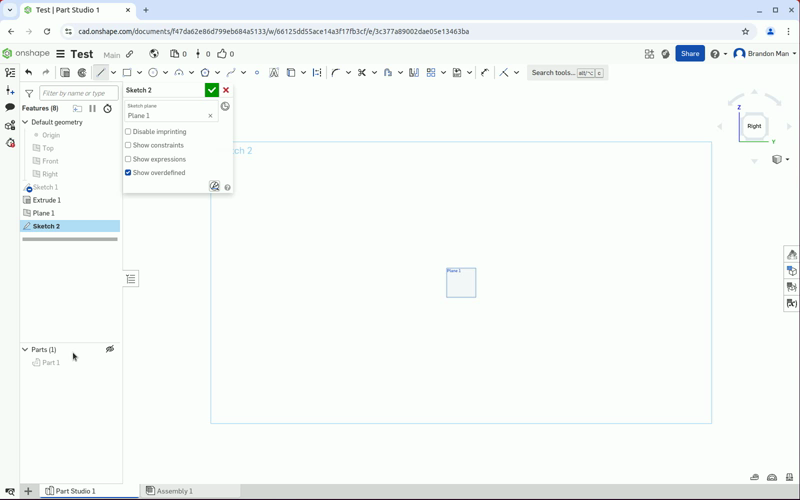
key_down(shift)
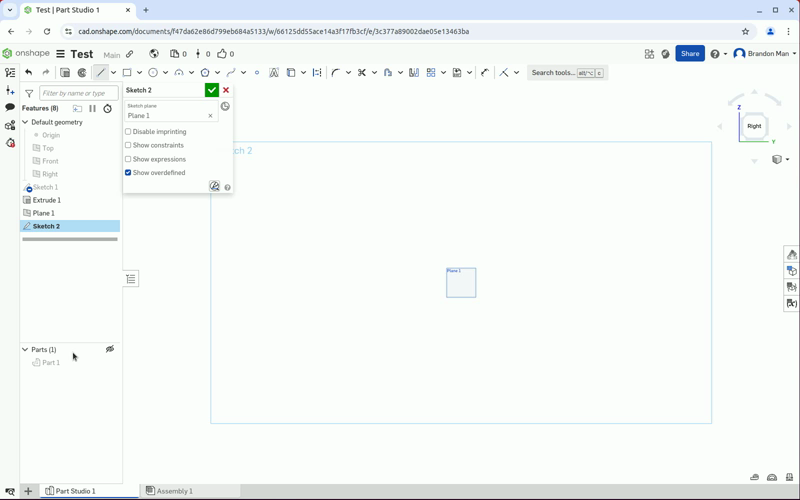
mouse_move(348, 282)
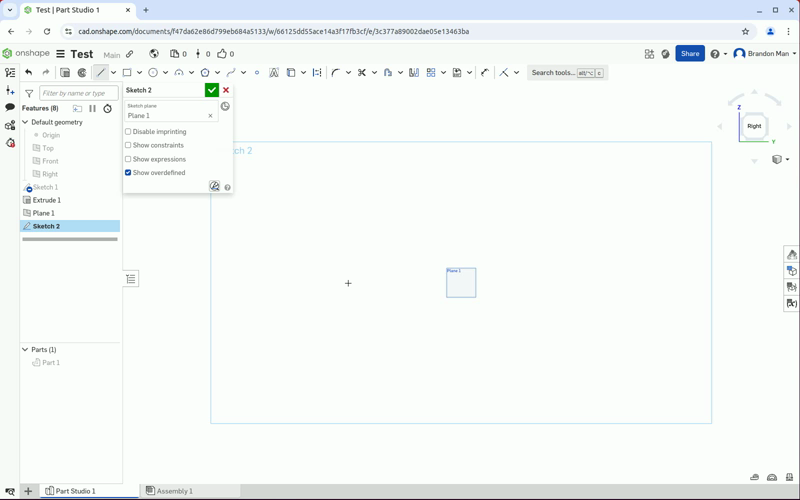
click(348, 282)
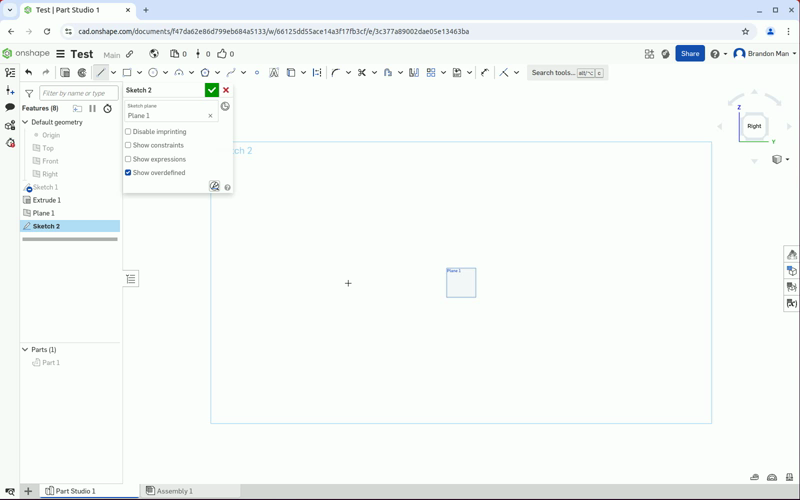
key_up(shift)
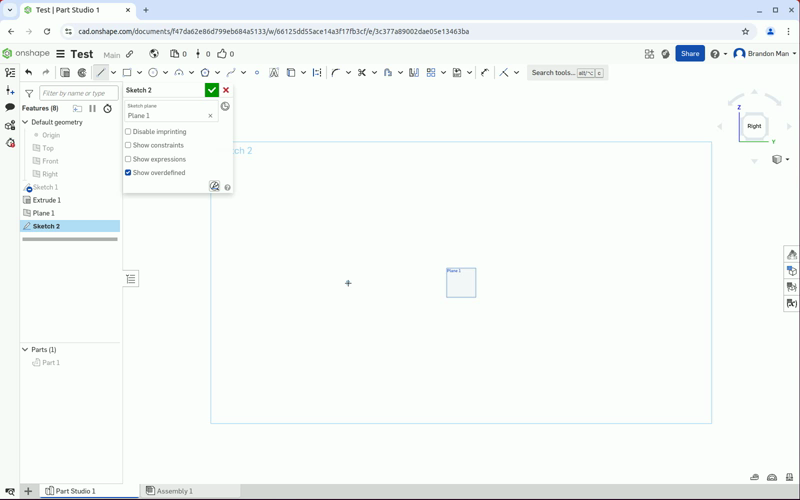
key_down(shift)
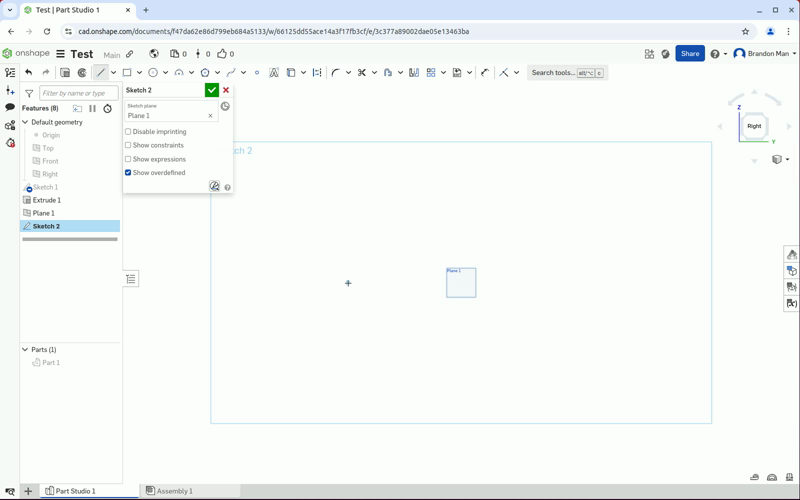
mouse_move(378, 282)
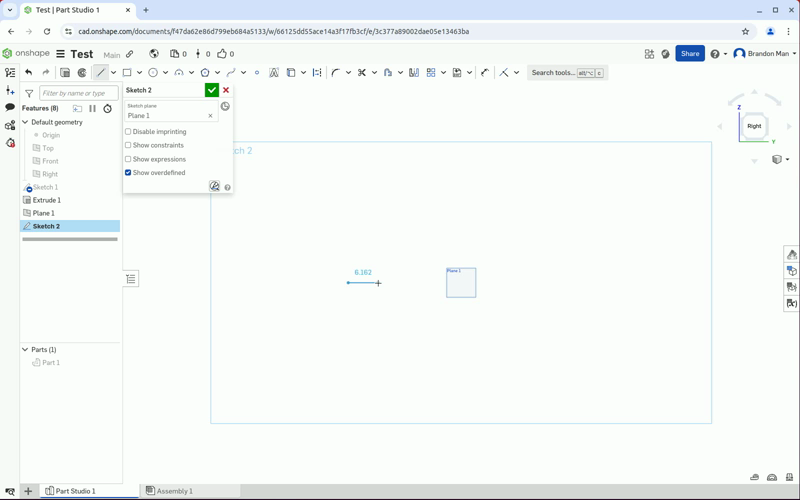
mouse_move(404, 282)
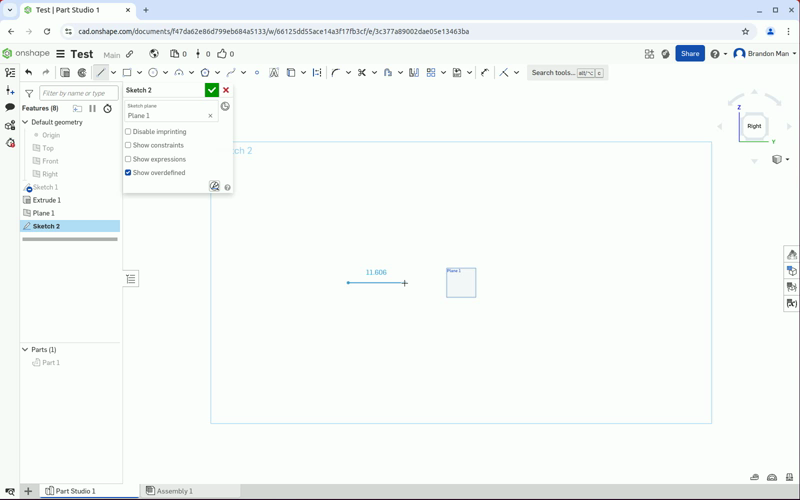
click(404, 282)
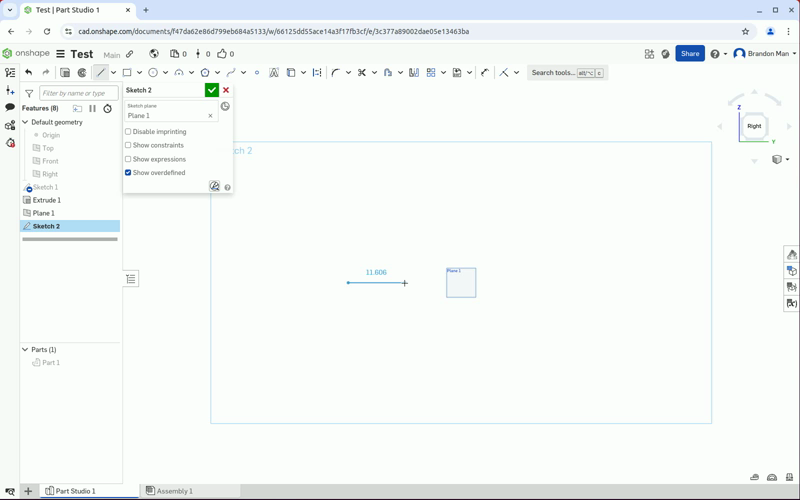
key_up(shift)
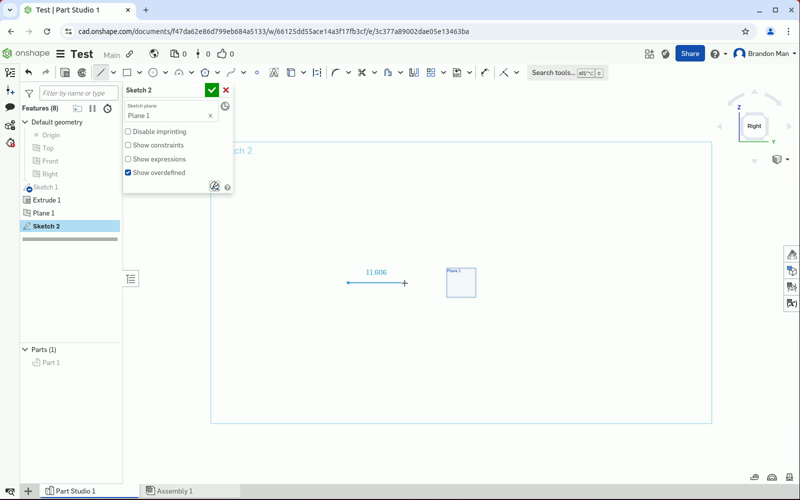
key_down(shift)
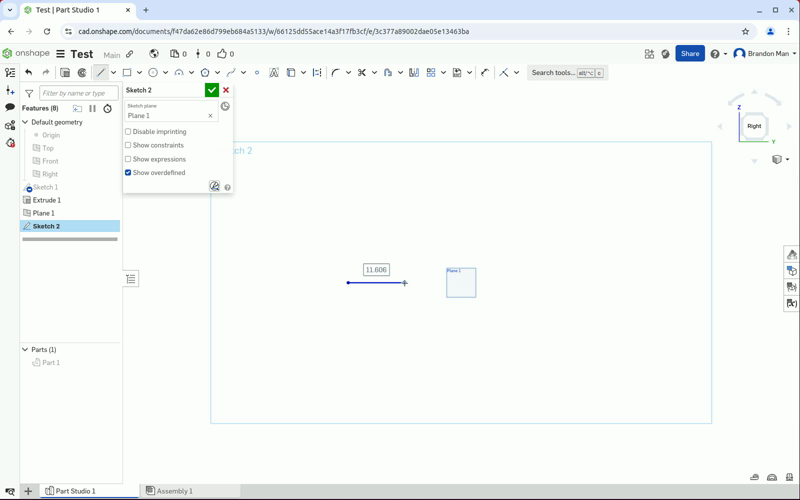
mouse_move(434, 282)
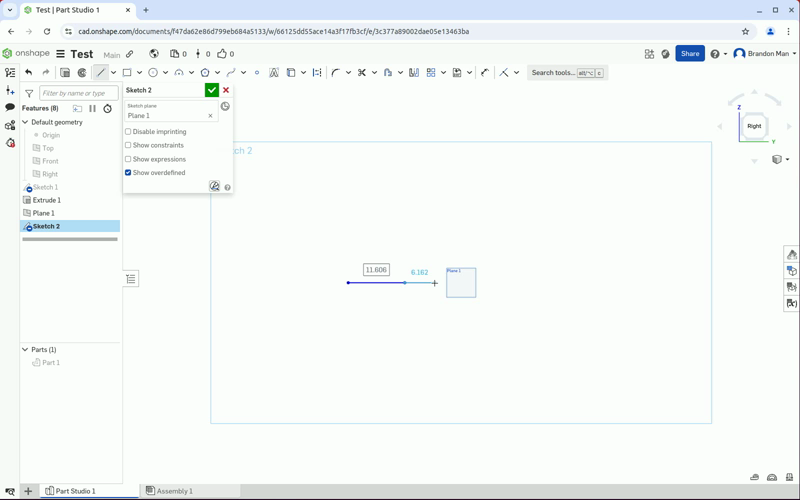
mouse_move(404, 226)
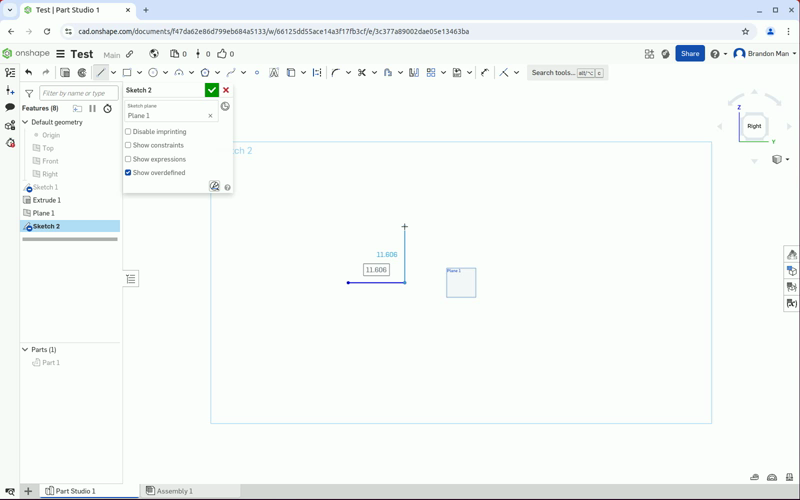
click(404, 226)
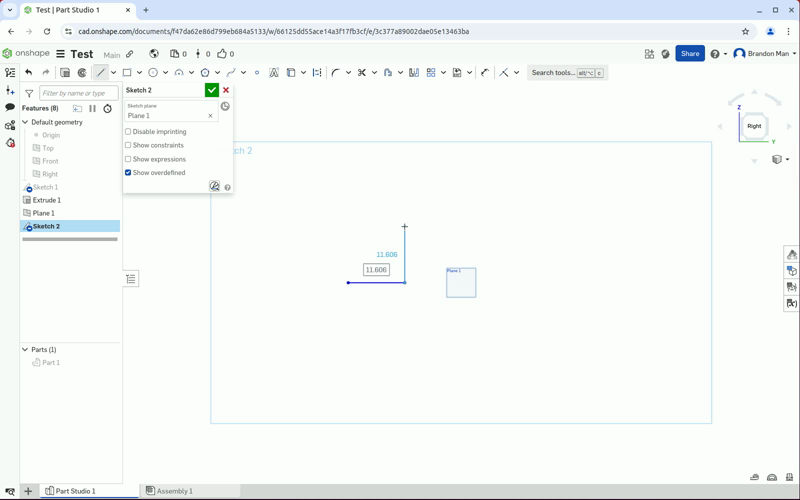
key_up(shift)
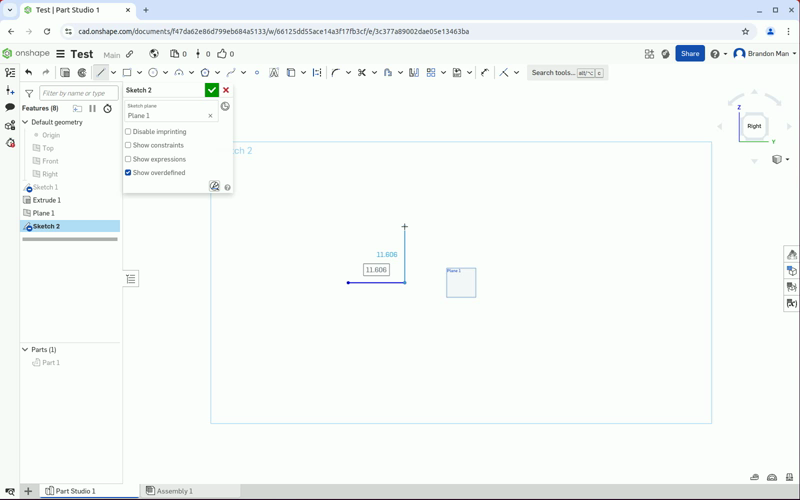
key_down(shift)
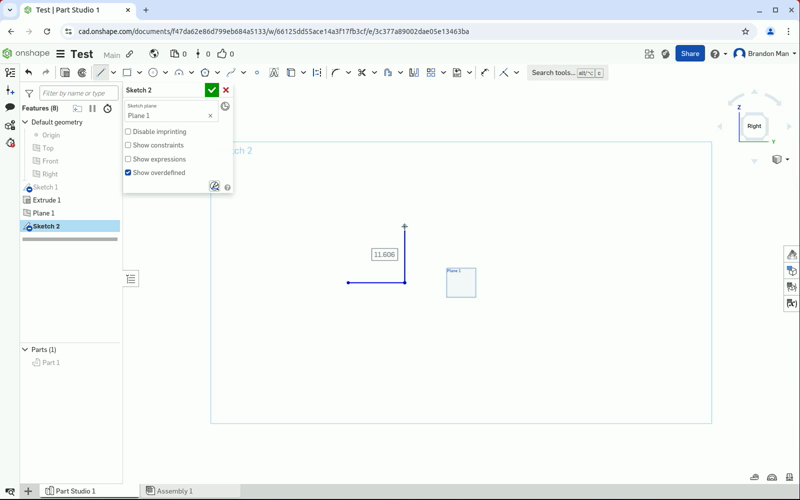
mouse_move(434, 226)
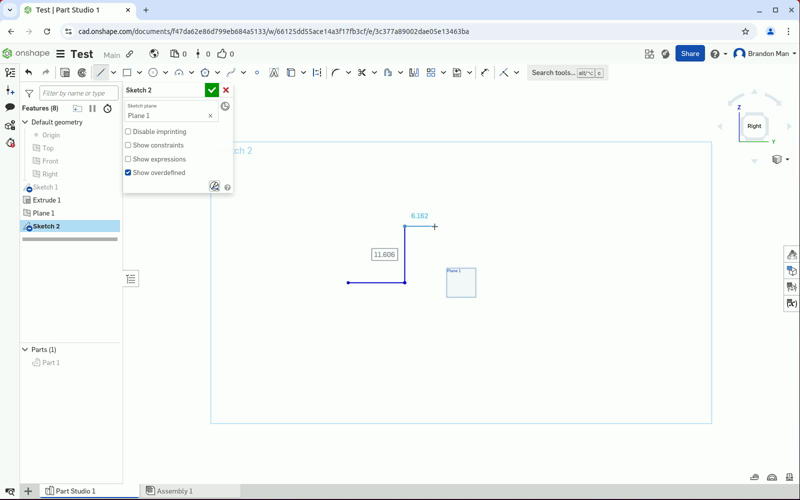
mouse_move(348, 226)
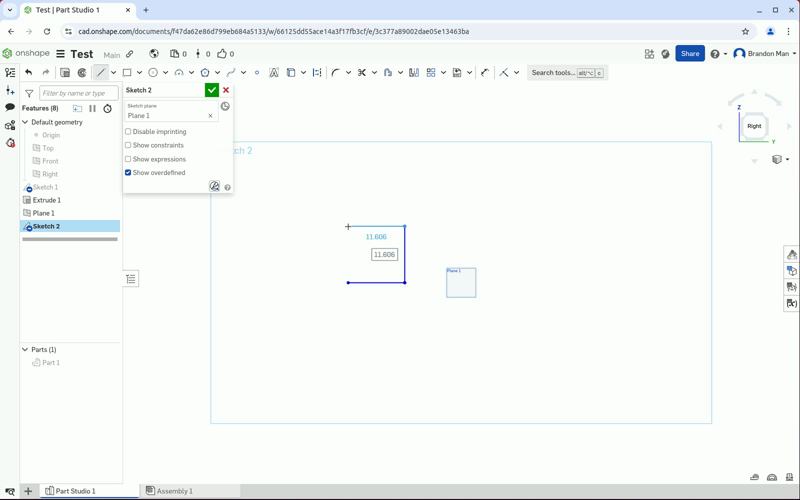
click(348, 226)
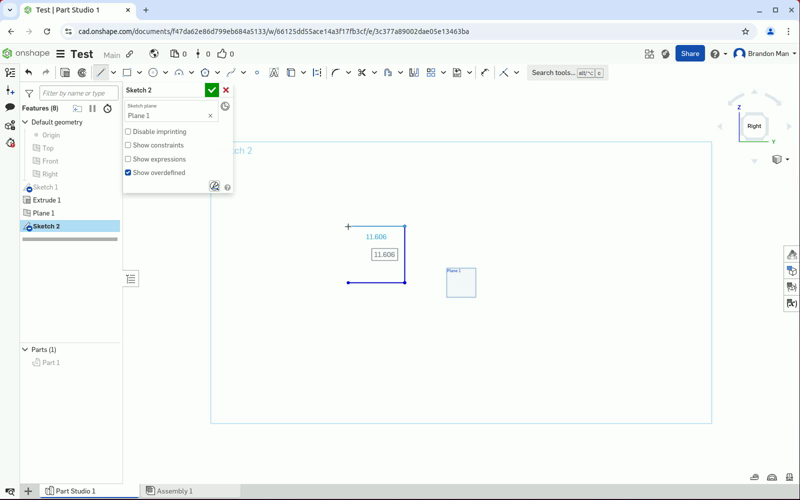
key_up(shift)
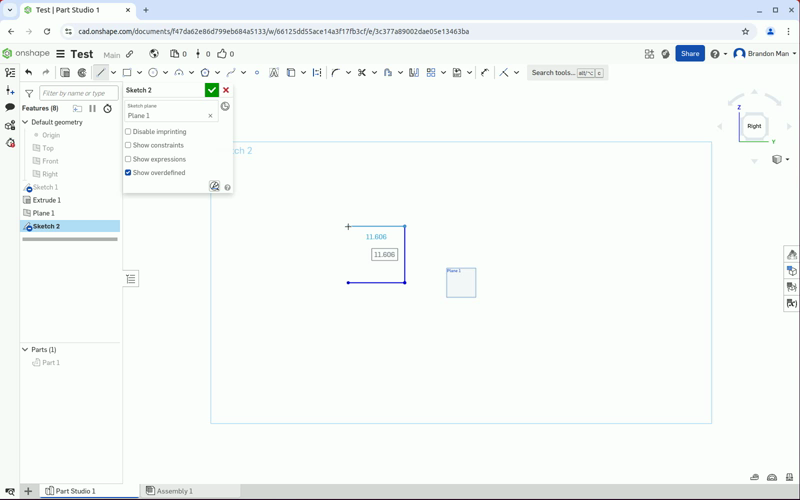
mouse_move(378, 226)
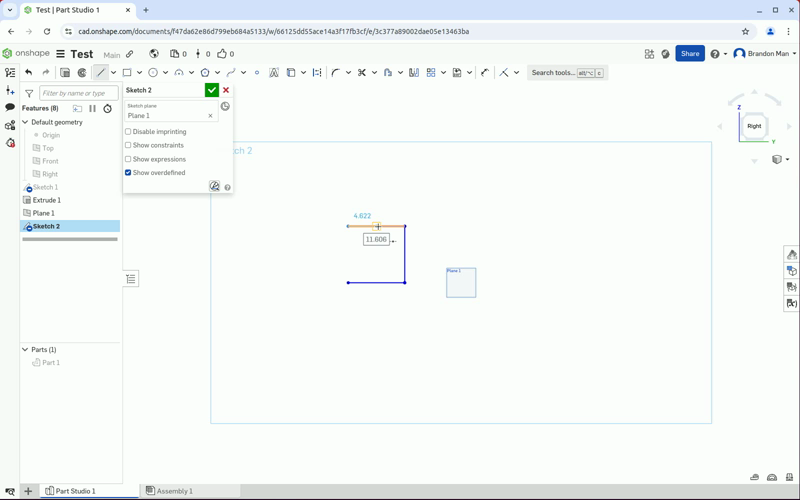
key_down(shift)
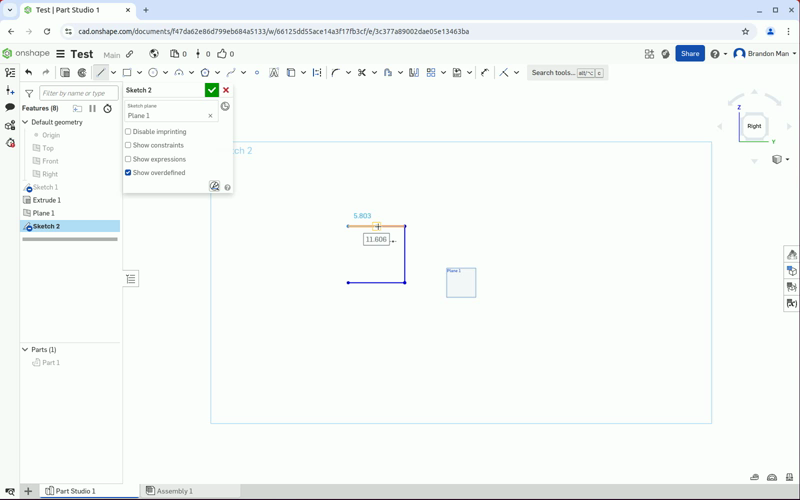
mouse_move(348, 282)
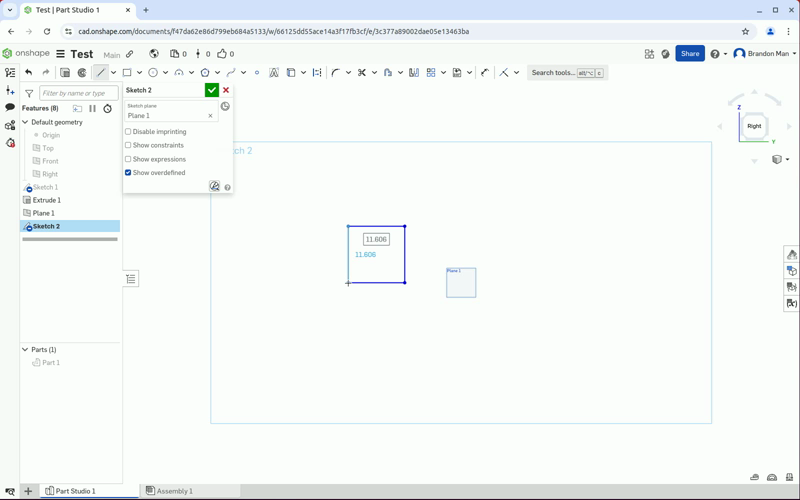
key_up(shift)
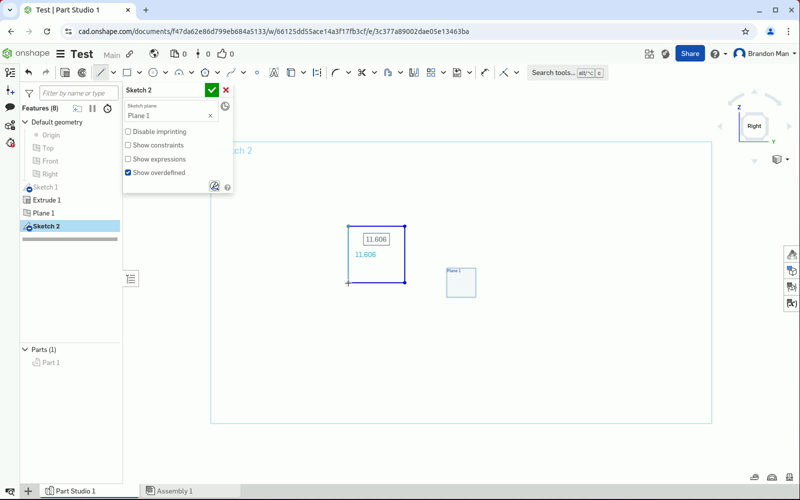
click(348, 282)
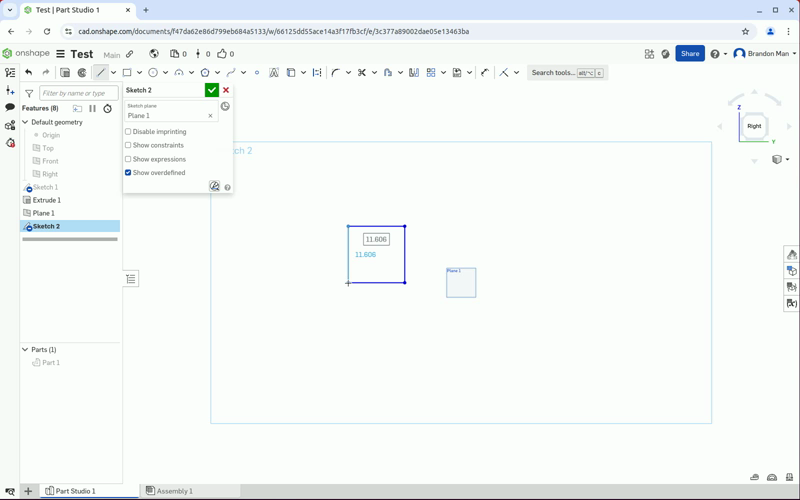
key(esc)
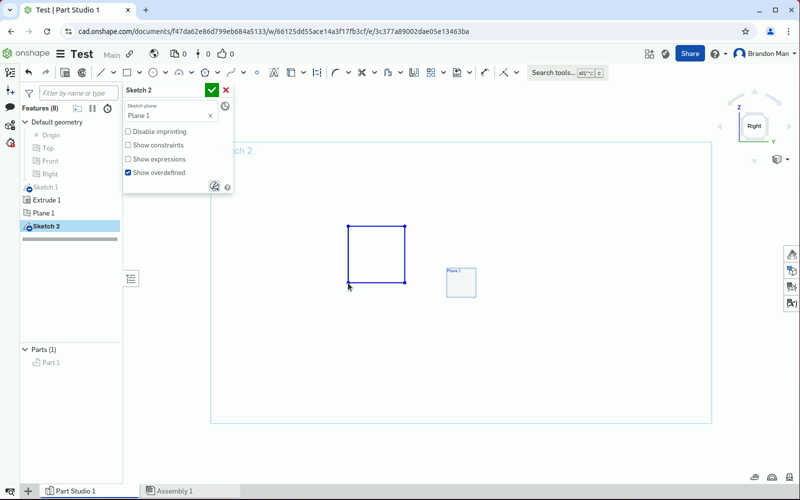
mouse_move(356, 260)
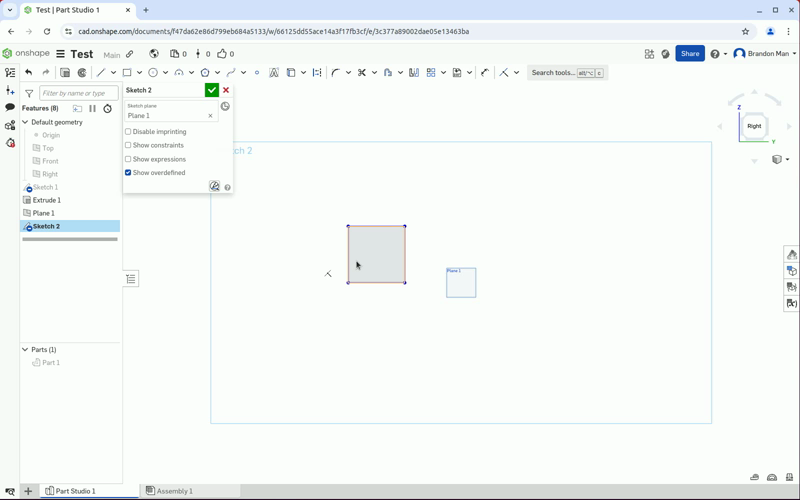
click(356, 260)
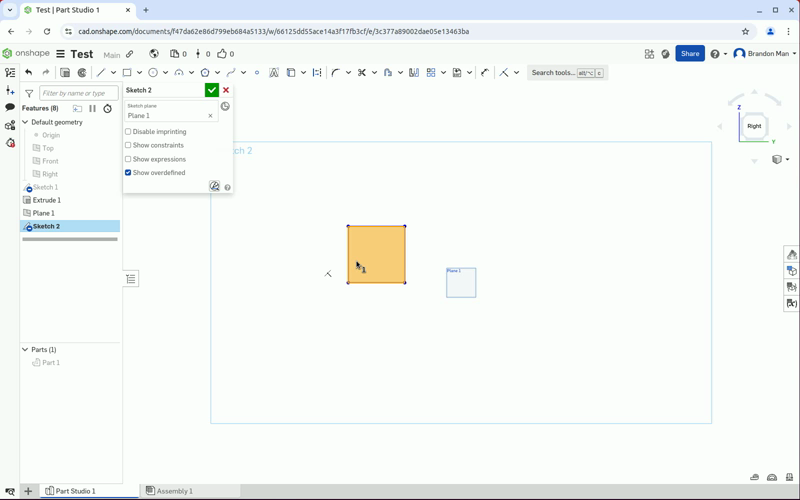
mouse_move(73, 352)
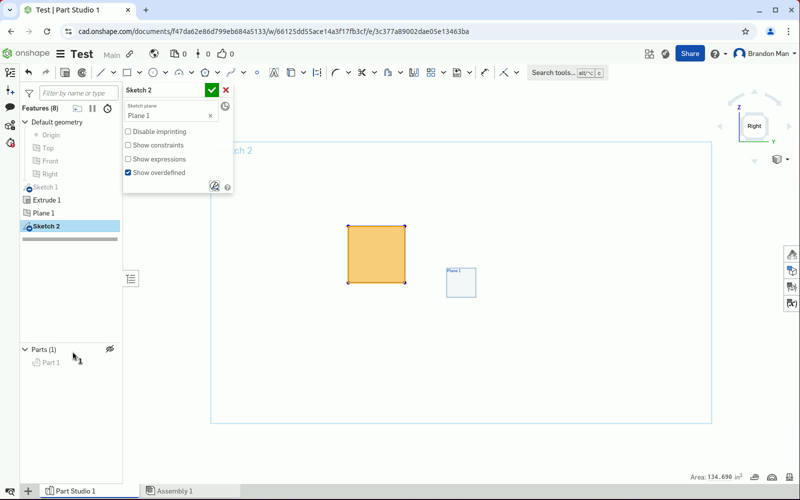
key(shift+y)
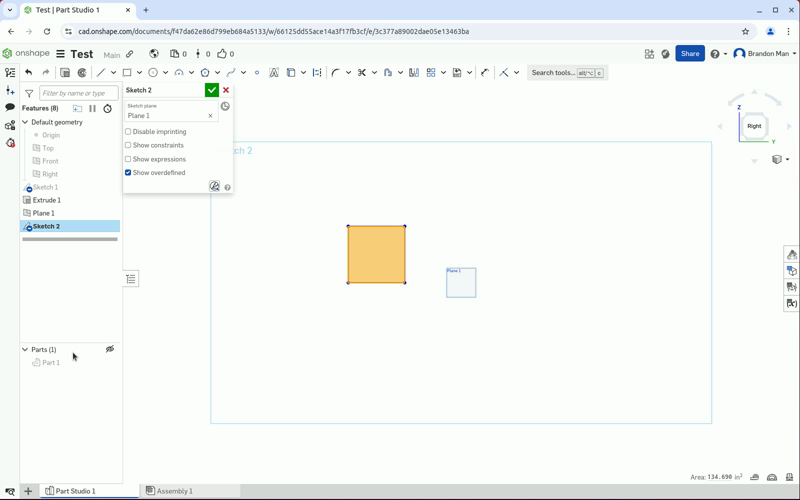
key(shift+e)
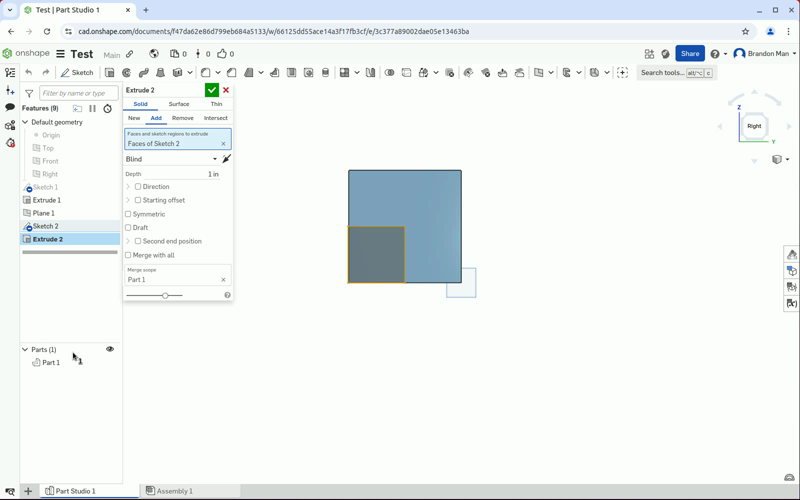
mouse_move(143, 106)
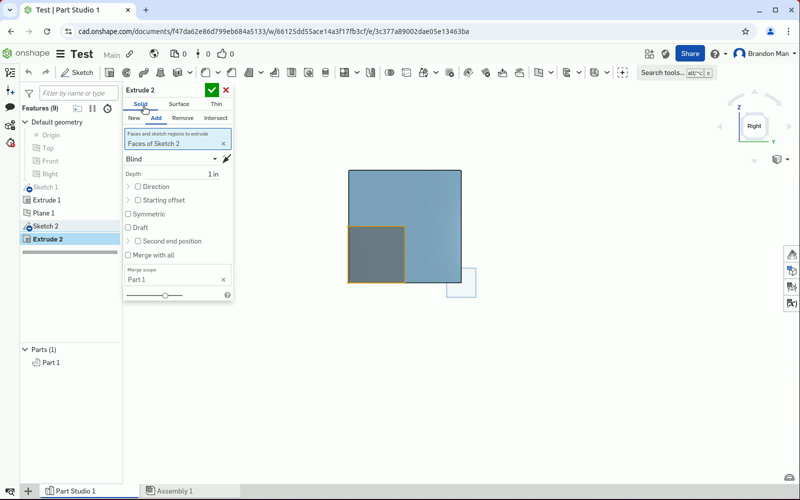
click(143, 106)
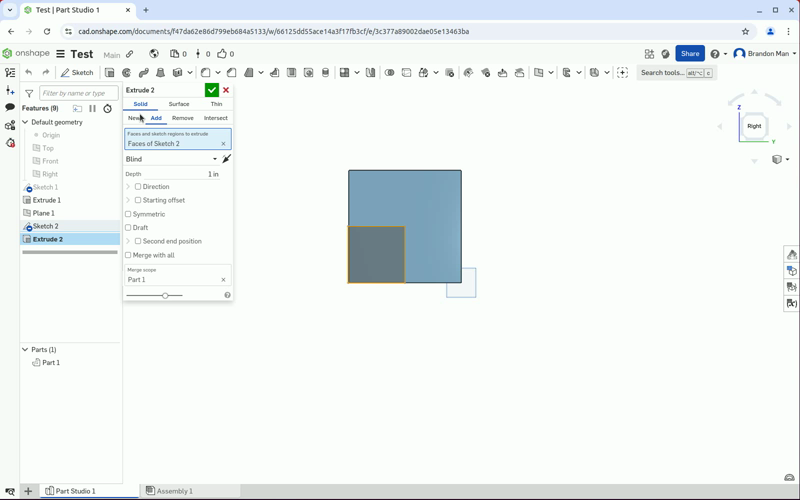
mouse_move(137, 120)
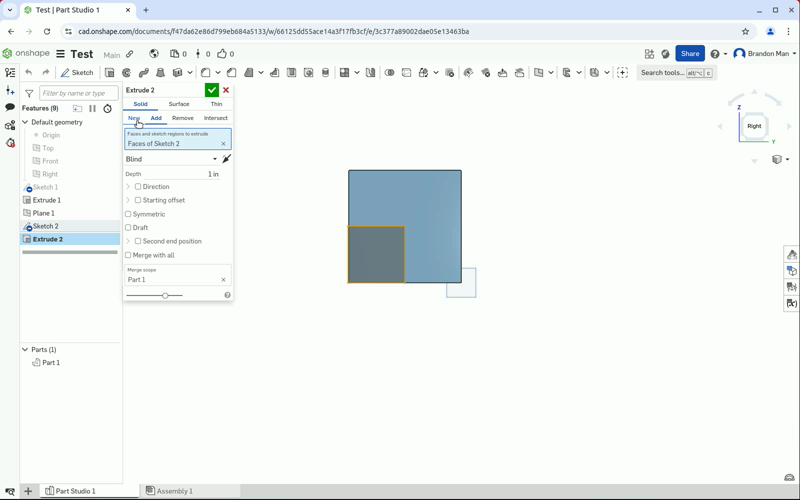
click(137, 120)
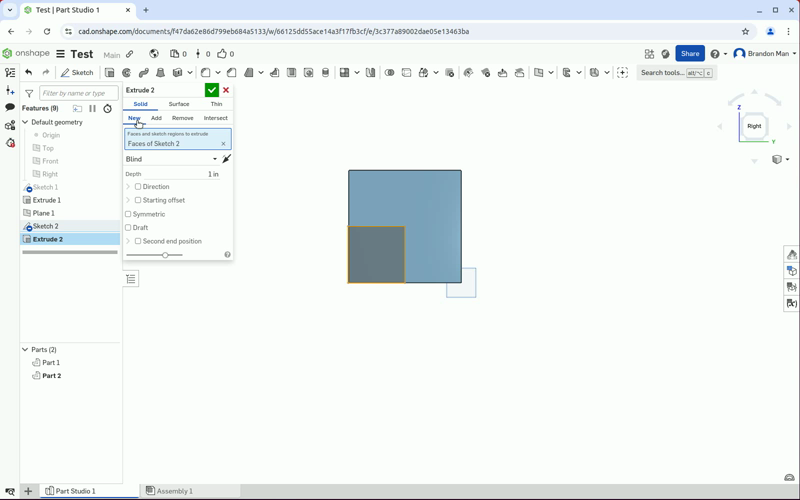
key(tab, 4)
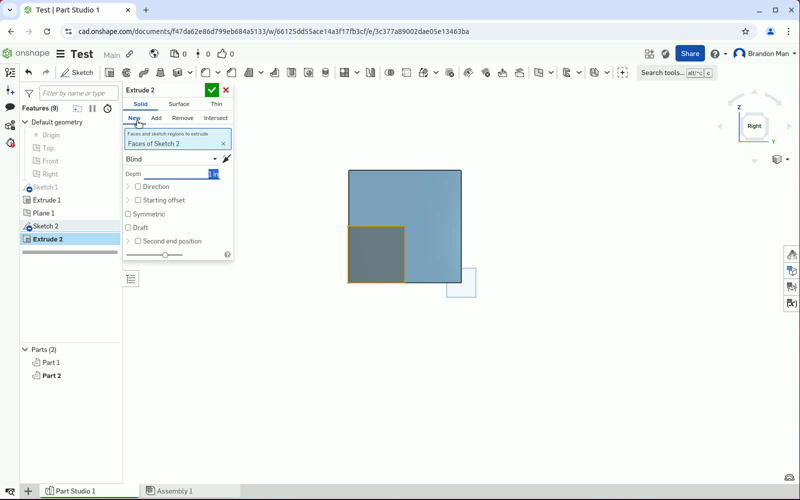
text(11.554)
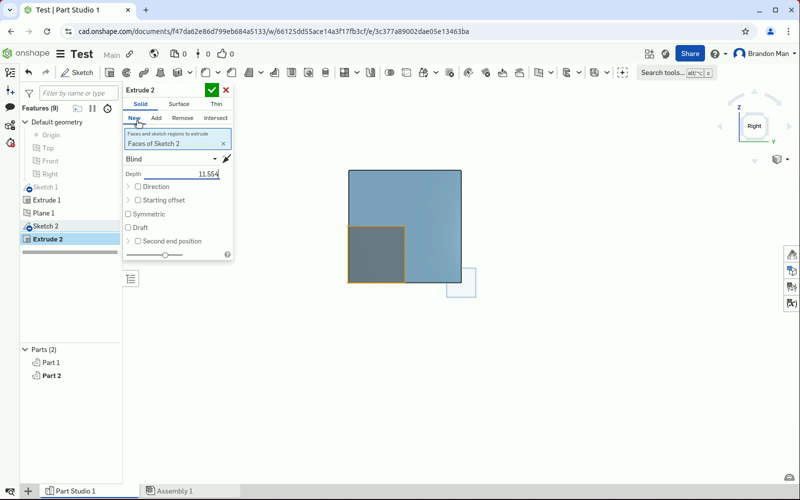
key(enter)
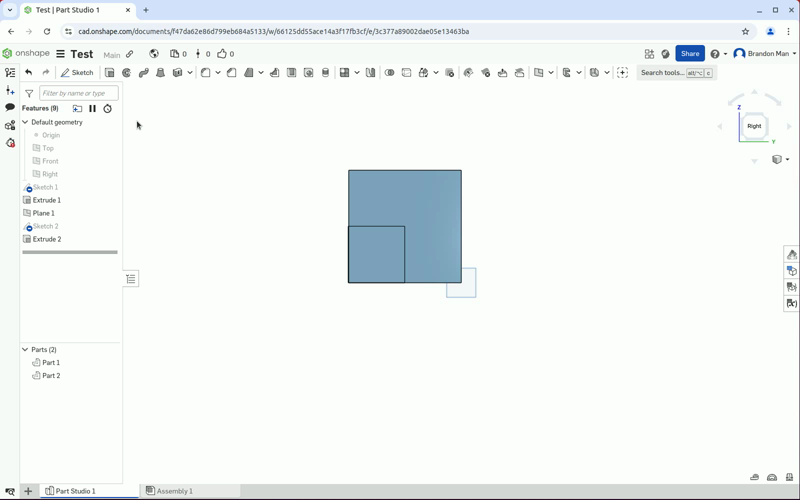
key(shift+h)
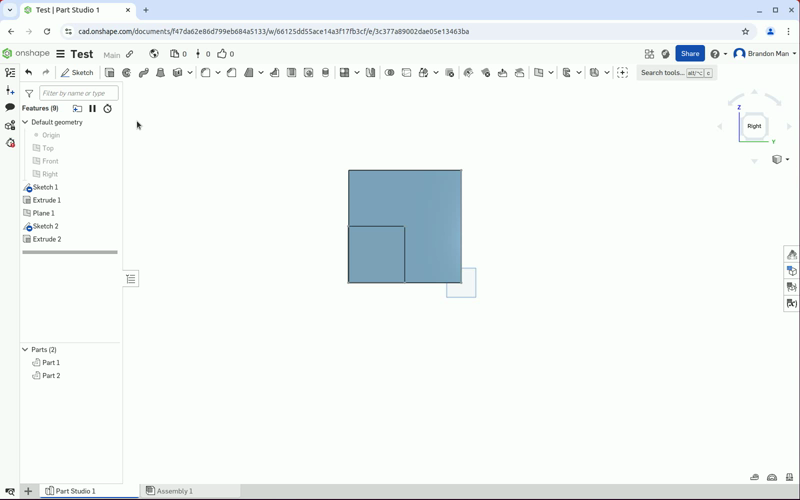
key(shift+h)
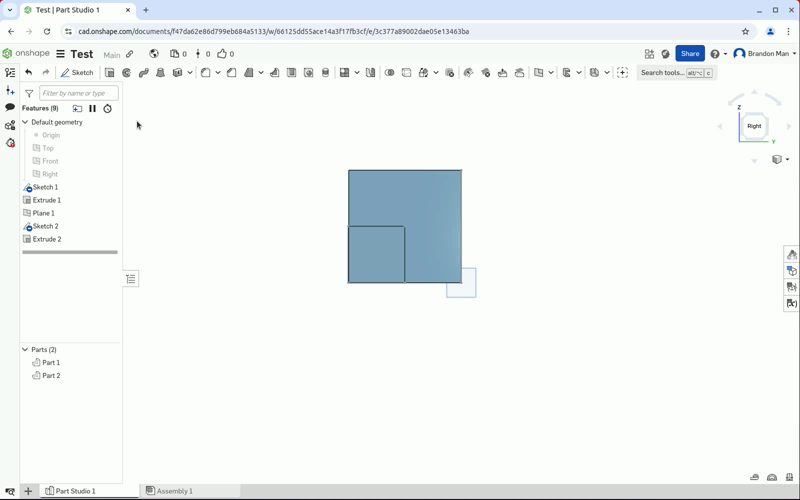
key(shift+7)
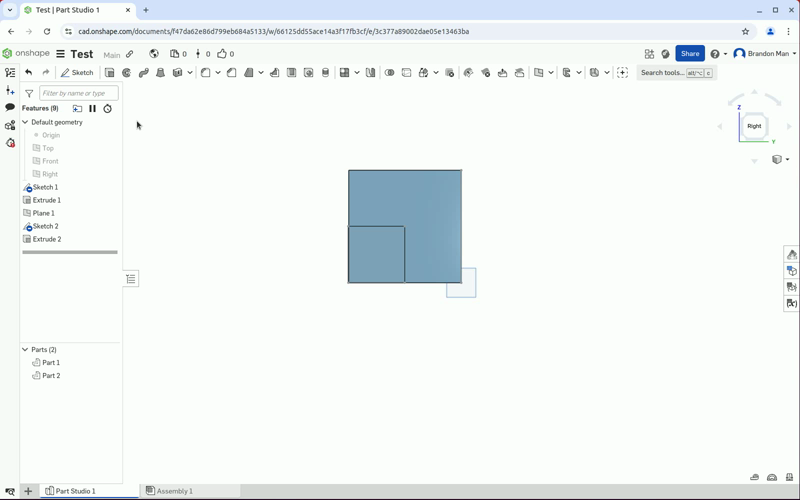
key(right, 2)
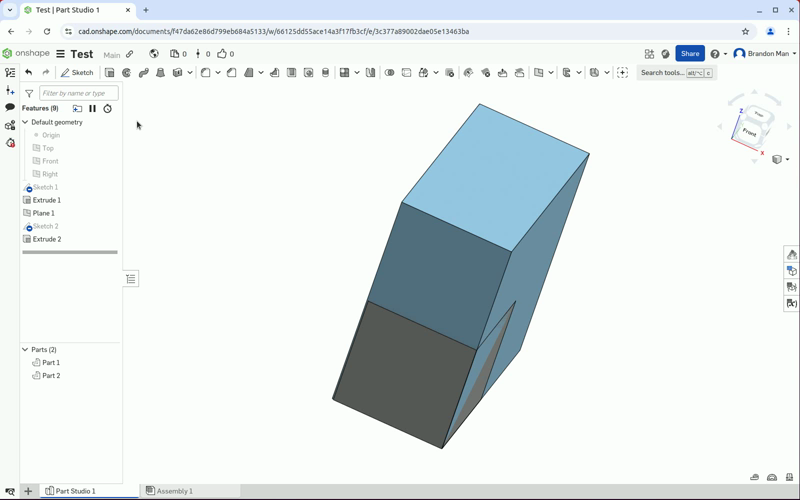
key(down, 2)
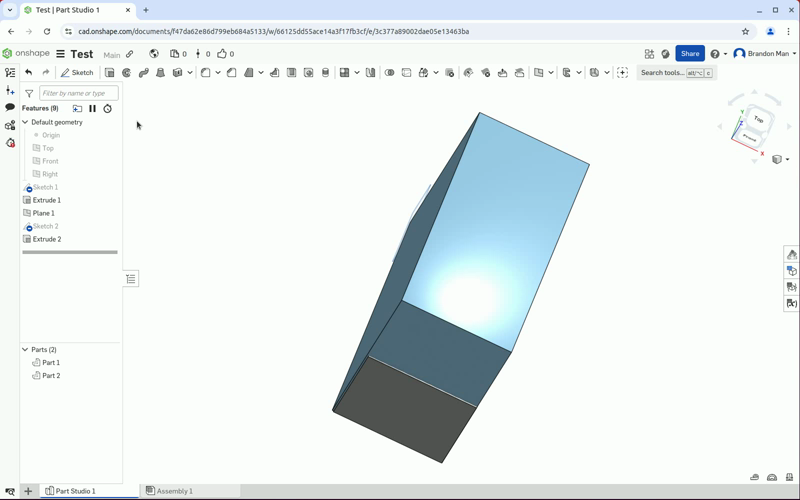
key(up, 2)
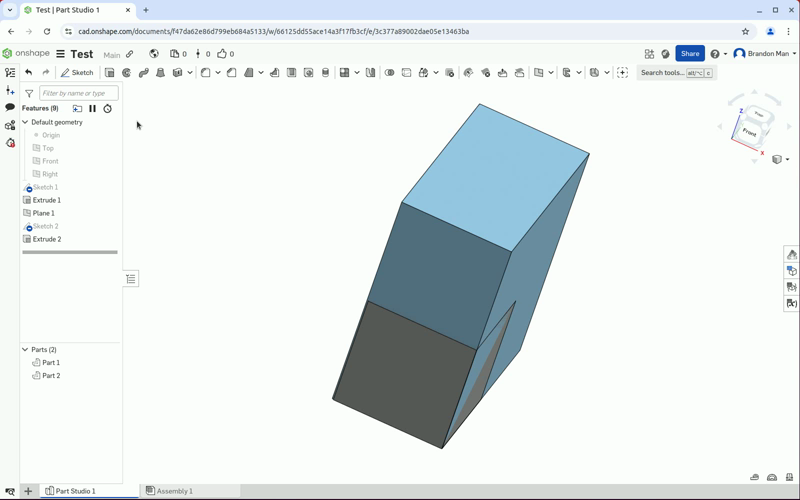
key(left, 2)
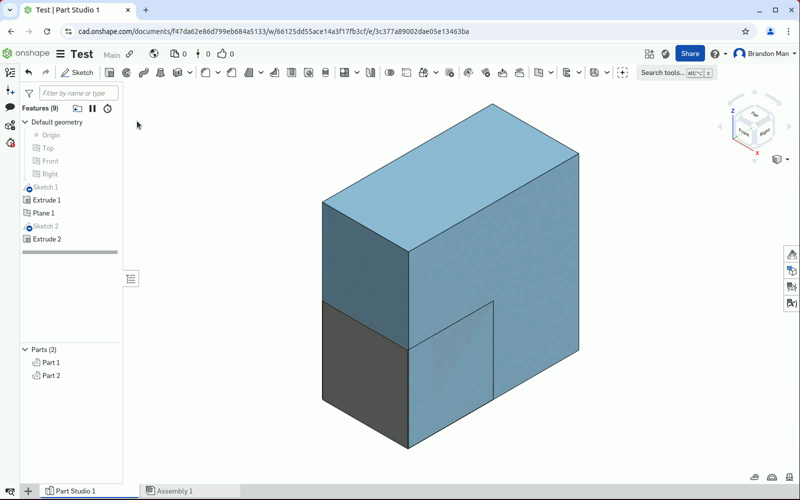
mouse_move(73, 189)
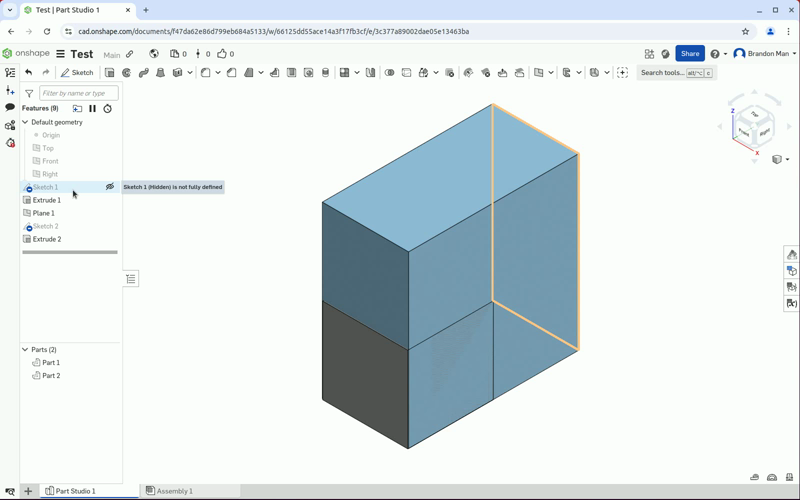
click(73, 189)